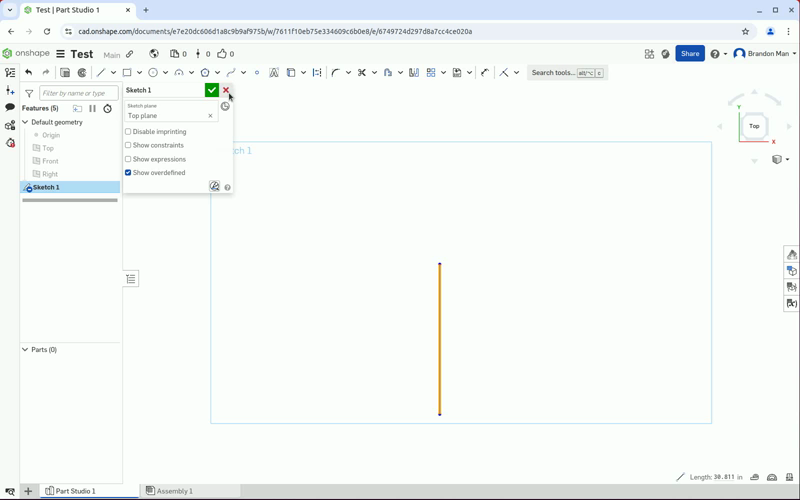
key(shift+h)
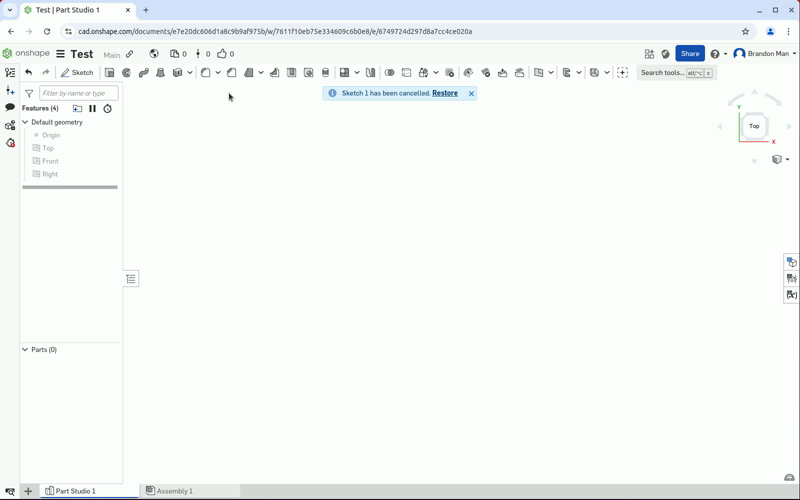
mouse_move(73, 352)
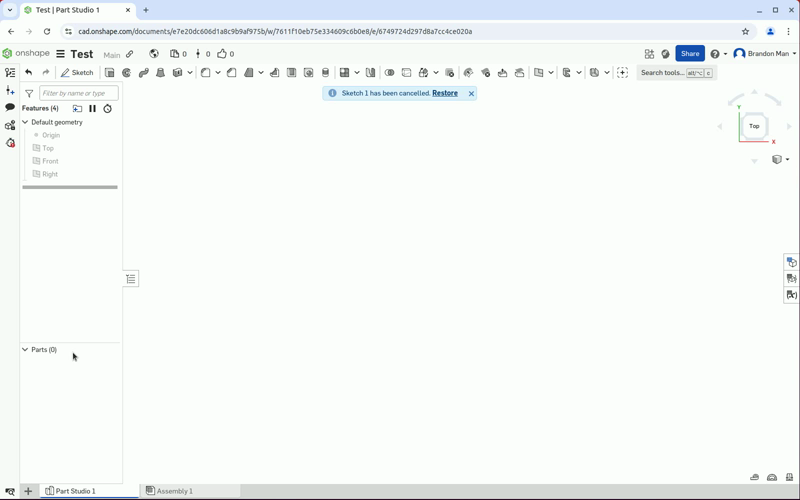
key(y)
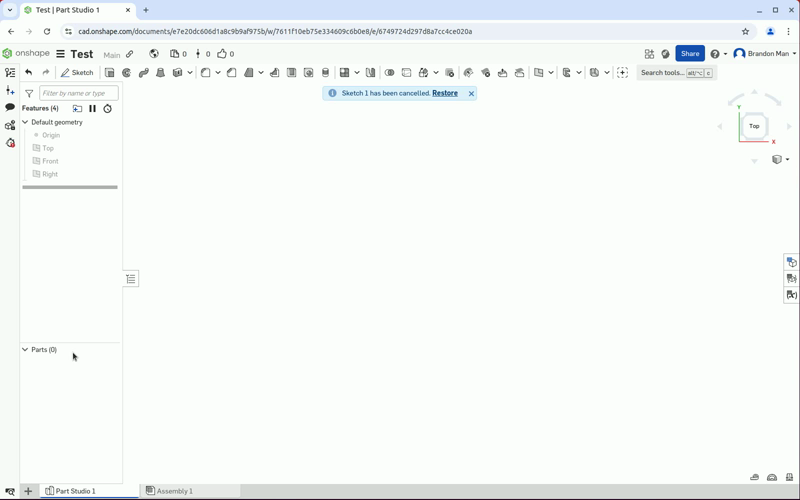
key(shift+p)
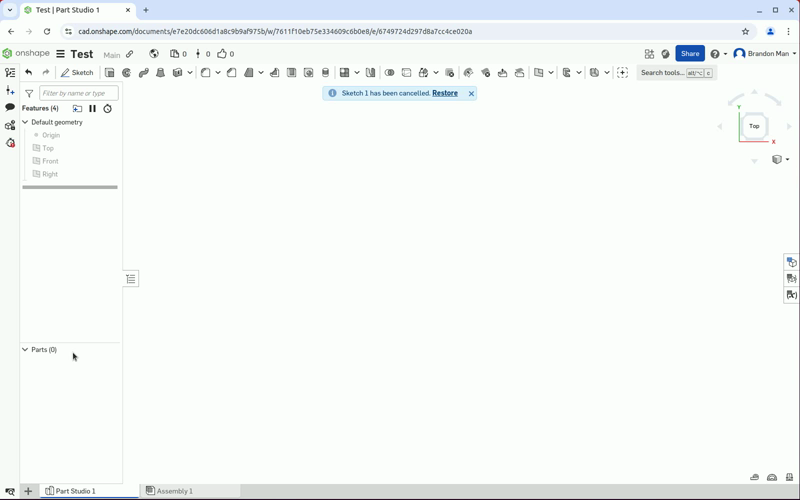
key(space)
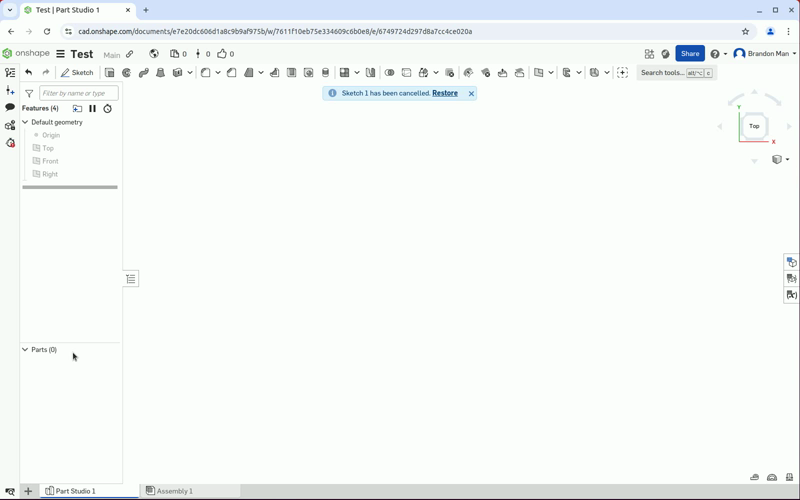
key_down(shift)
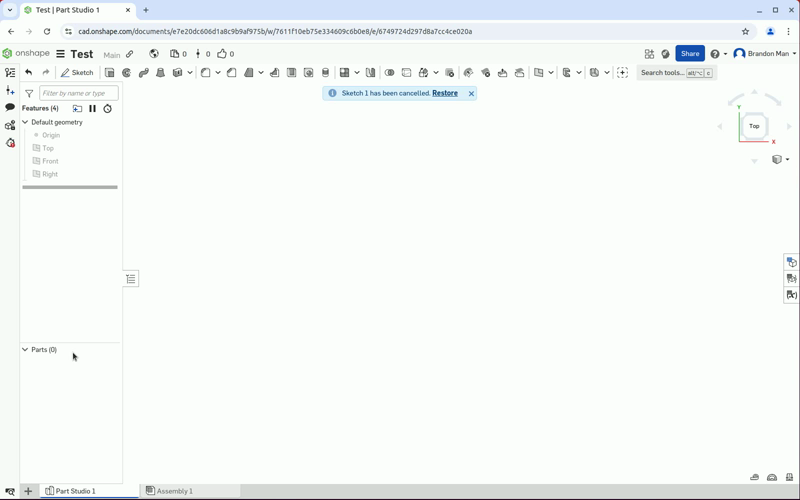
key(up)
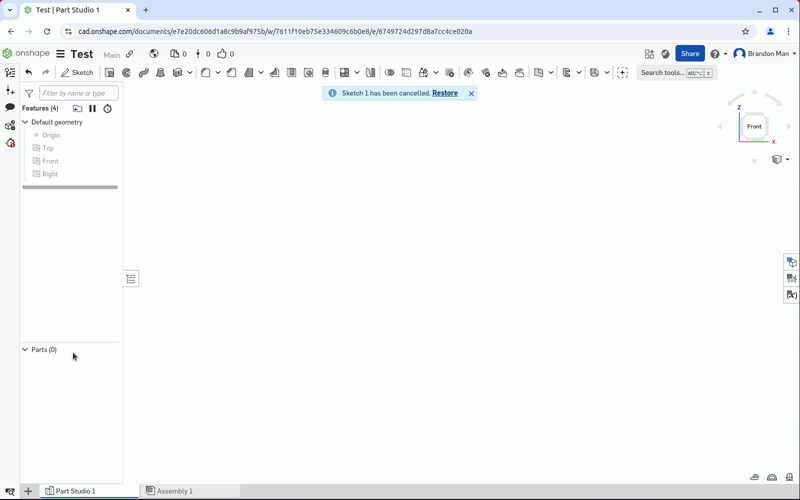
key_up(shift)
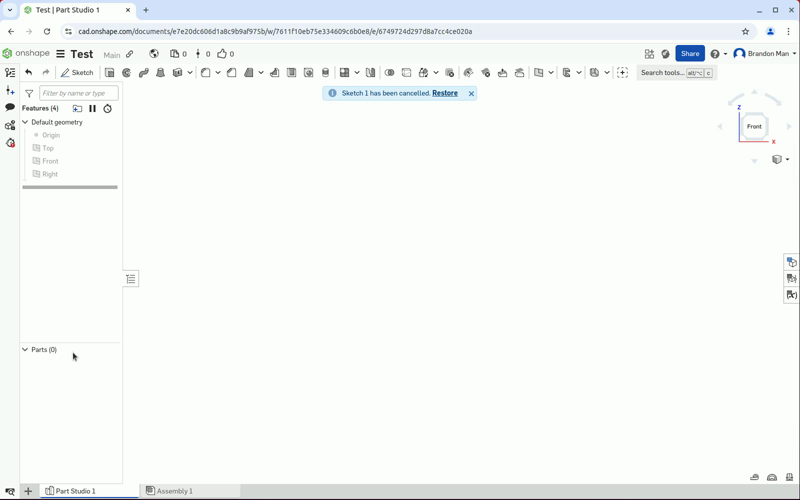
mouse_move(73, 352)
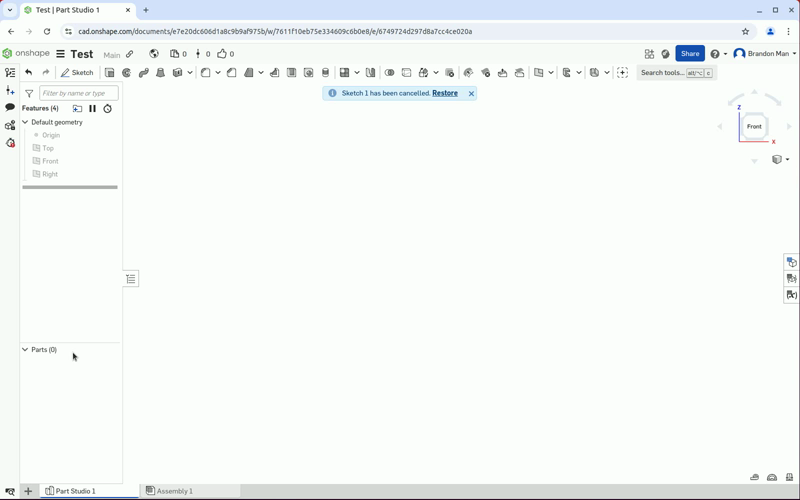
key(shift+y)
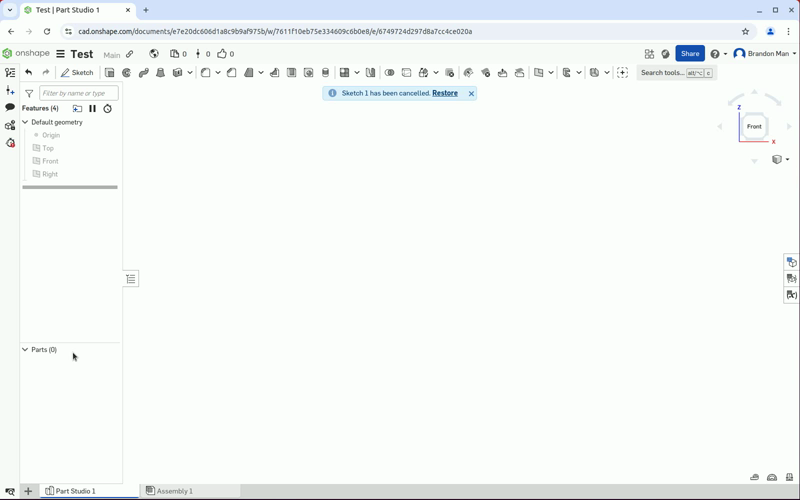
key(shift+s)
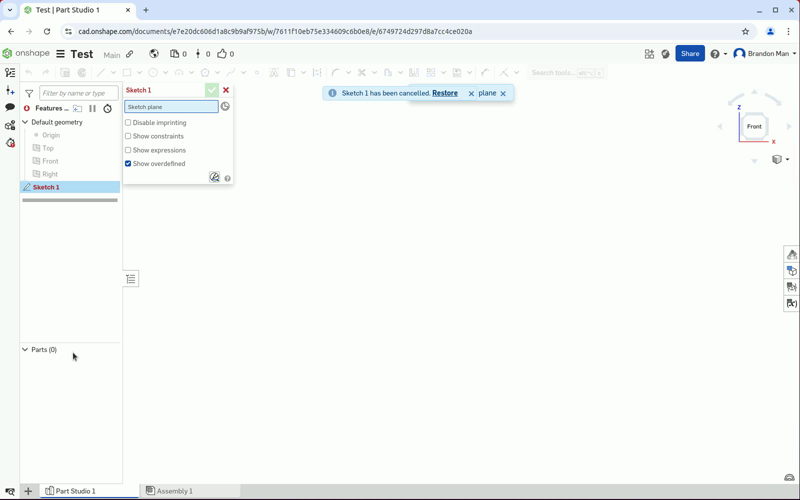
mouse_move(73, 163)
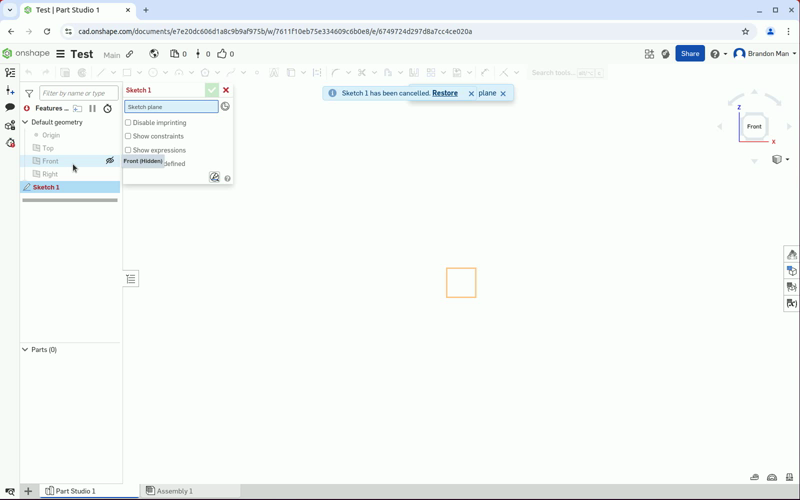
click(73, 163)
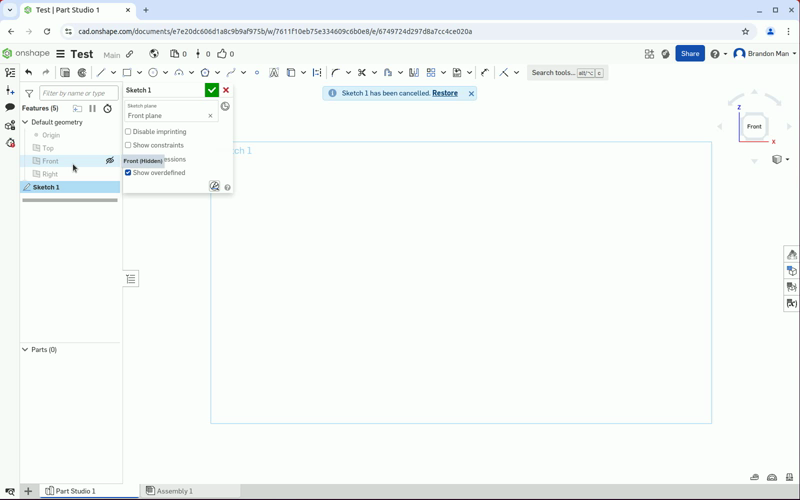
mouse_move(73, 352)
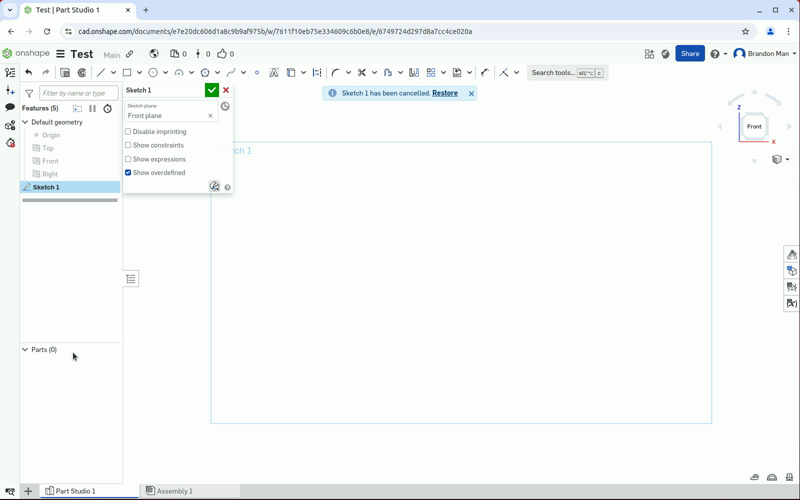
key(y)
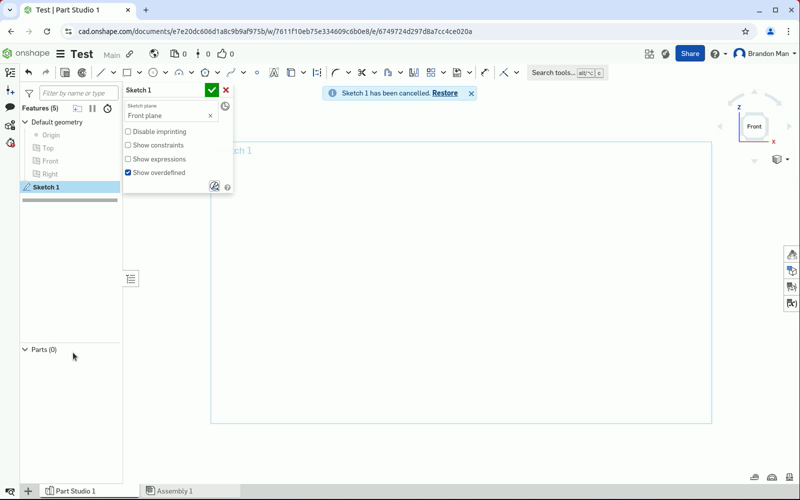
key(c)
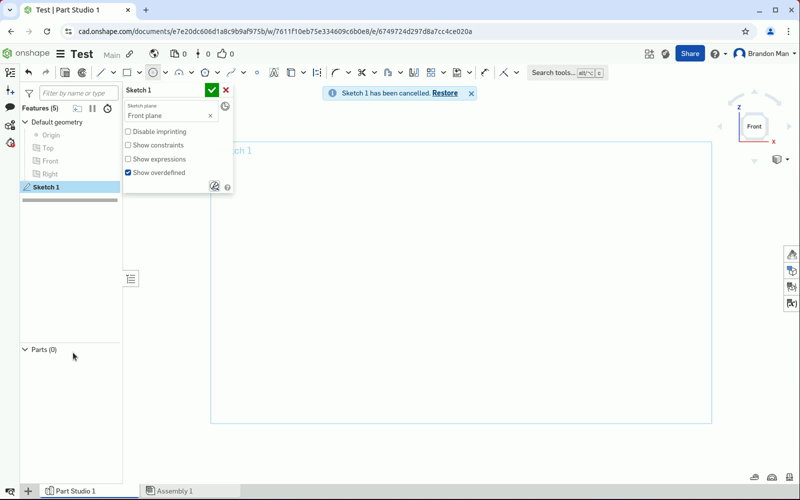
key_down(shift)
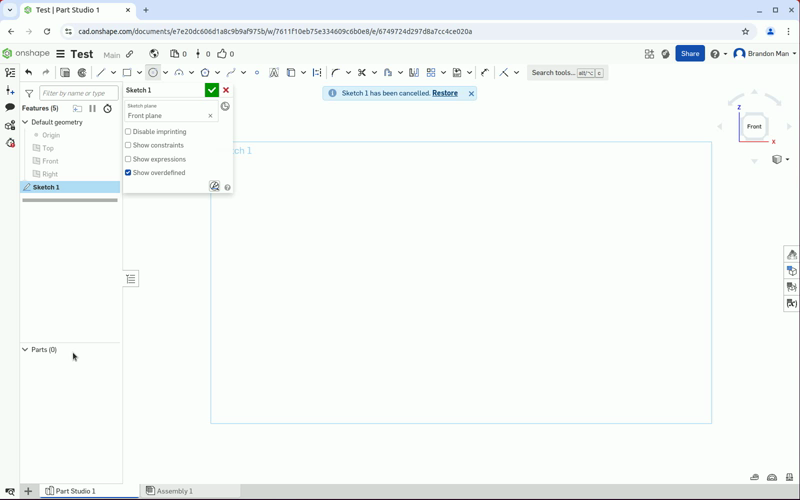
mouse_move(461, 282)
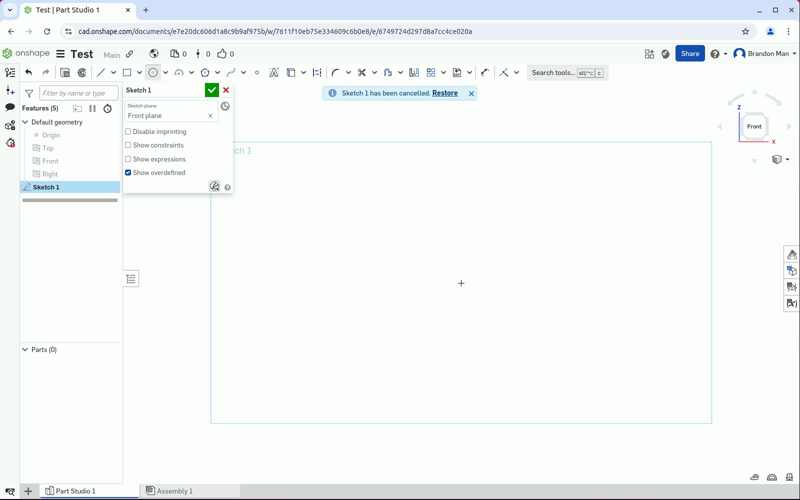
click(461, 282)
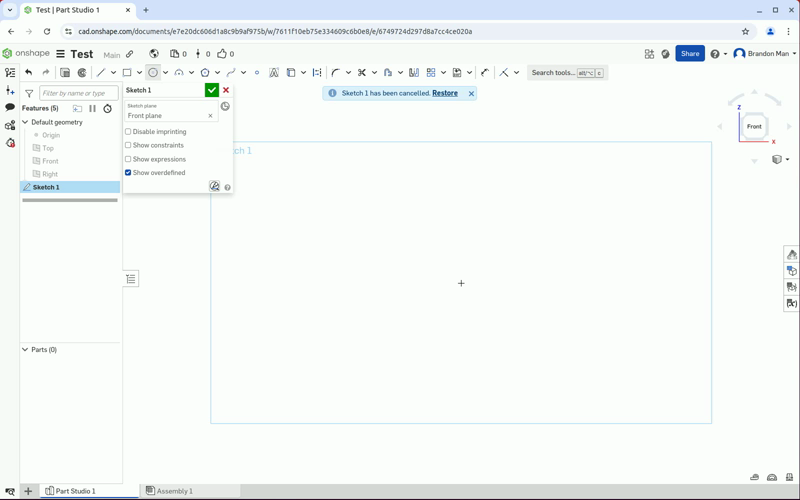
key_up(shift)
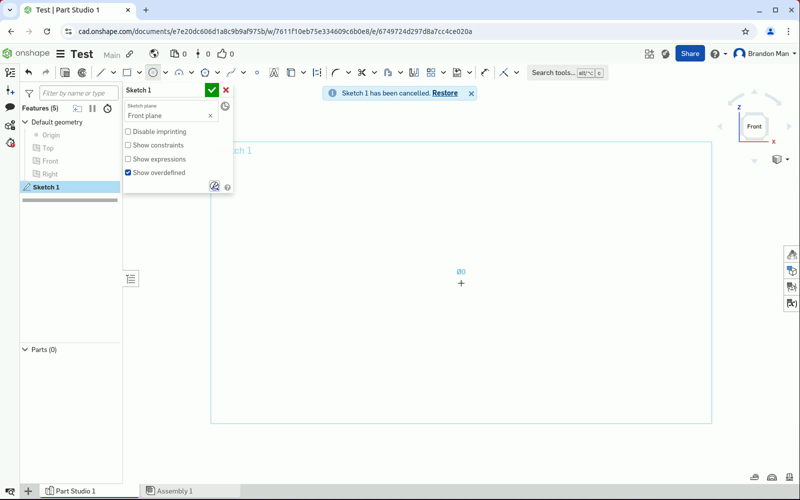
mouse_move(543, 282)
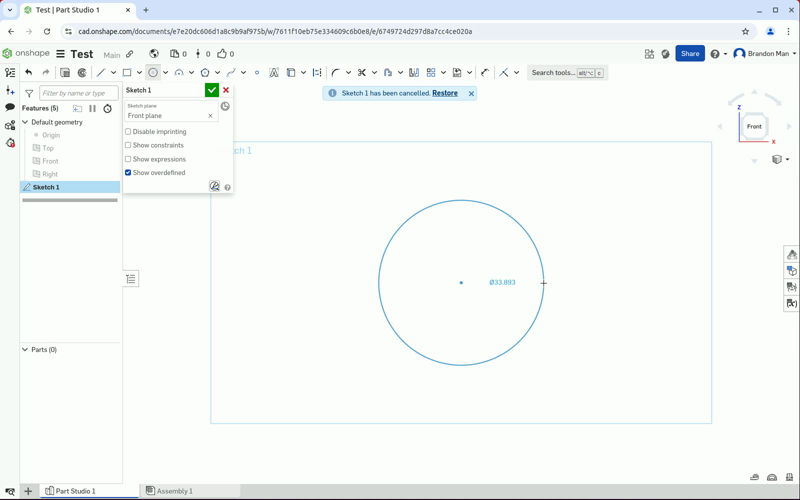
click(543, 282)
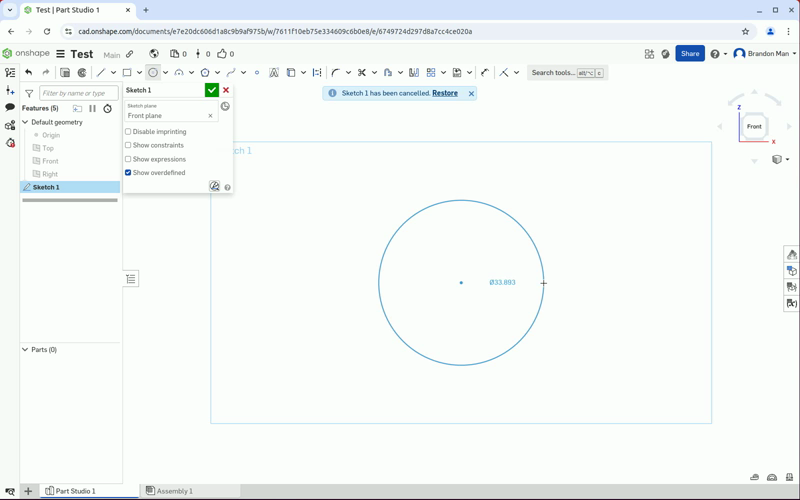
key(esc)
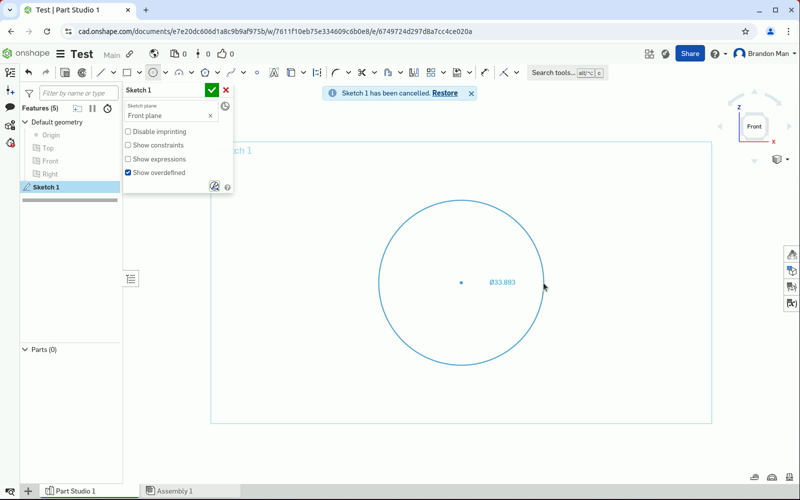
key(c)
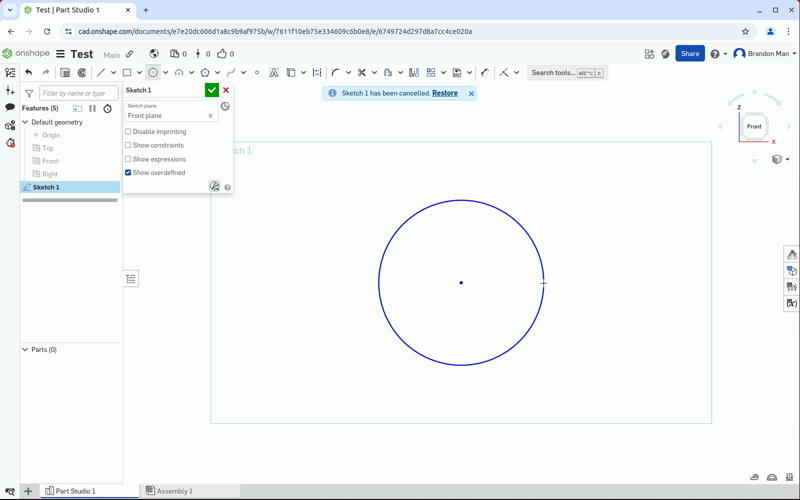
key_down(shift)
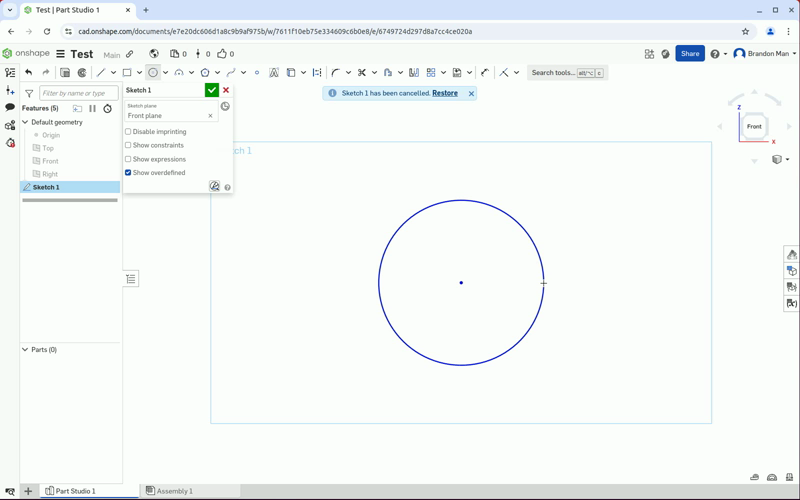
mouse_move(461, 282)
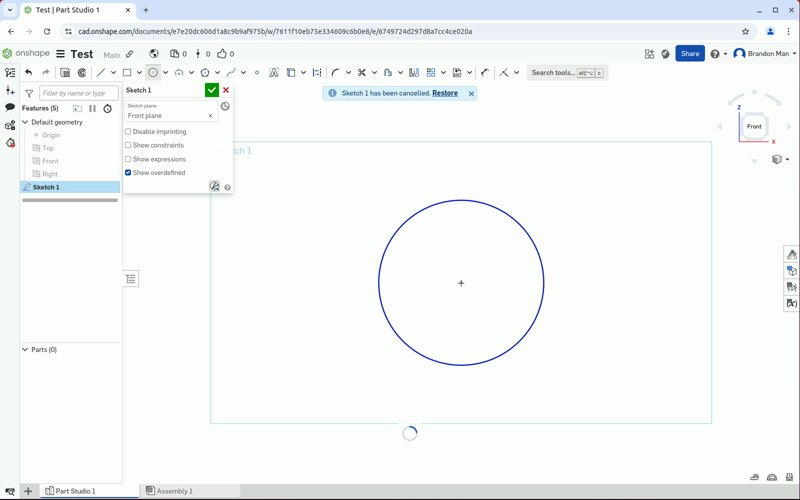
click(461, 282)
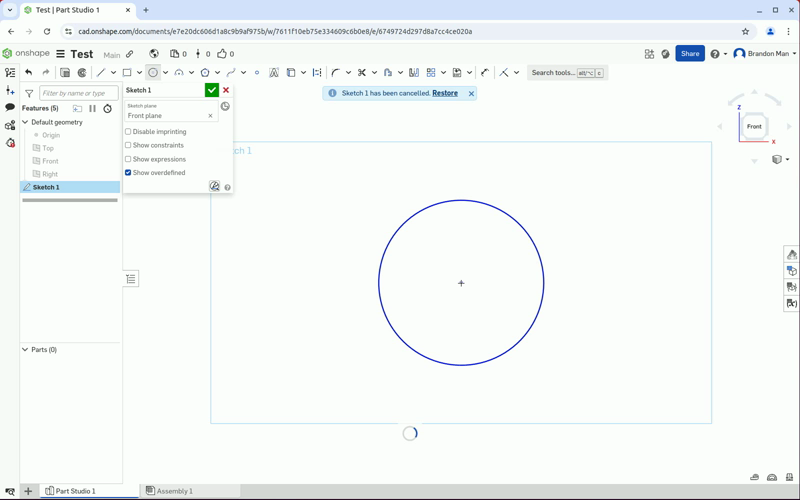
key_up(shift)
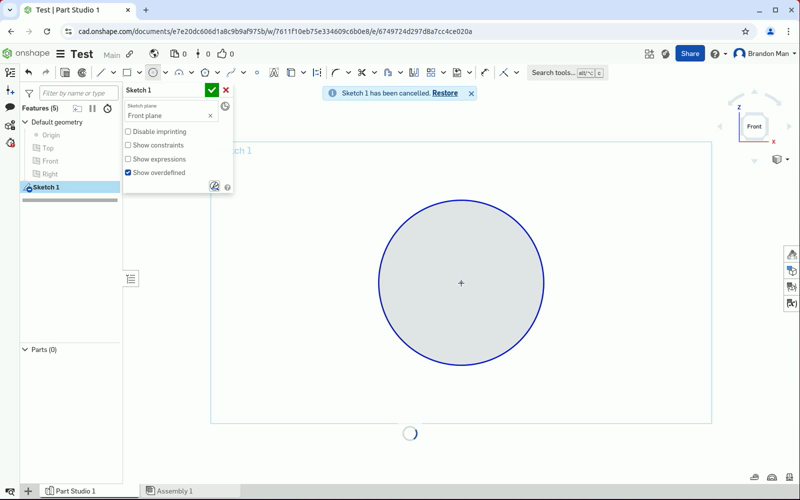
mouse_move(497, 282)
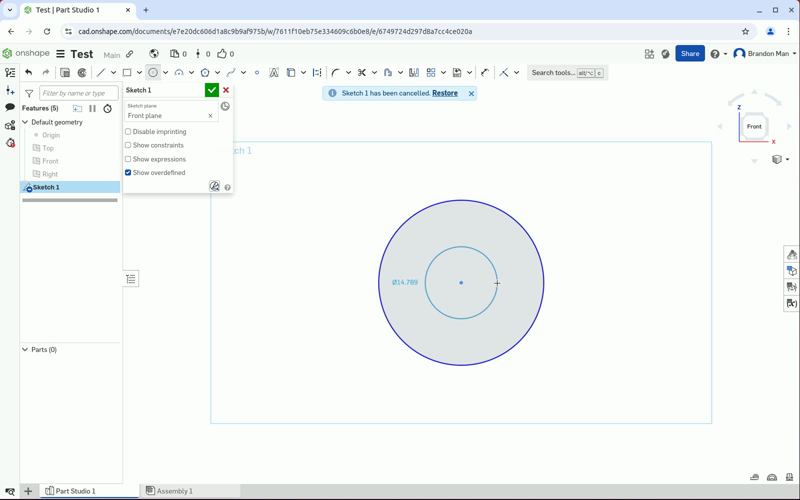
click(497, 282)
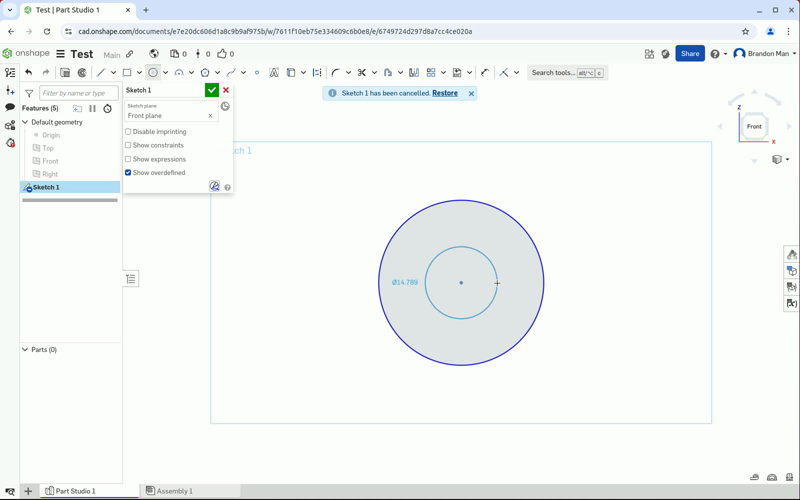
key(esc)
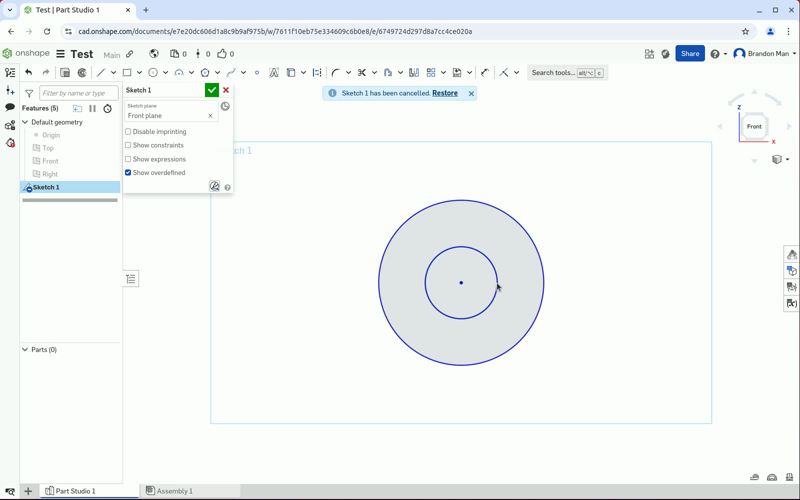
mouse_move(503, 311)
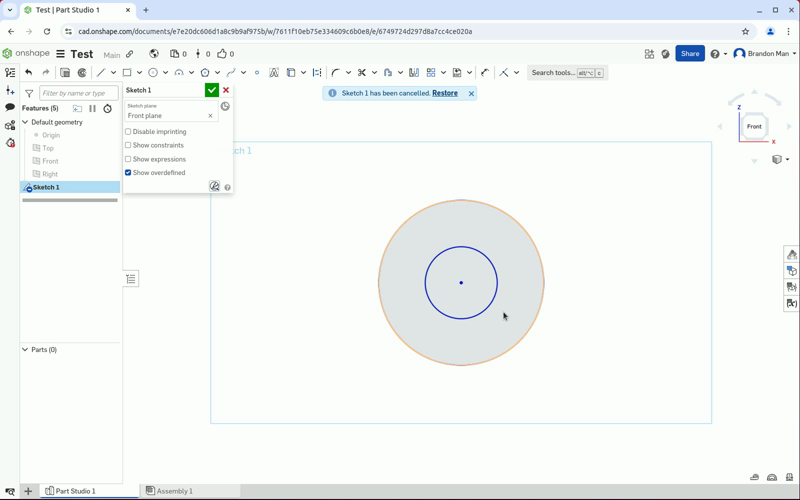
click(503, 311)
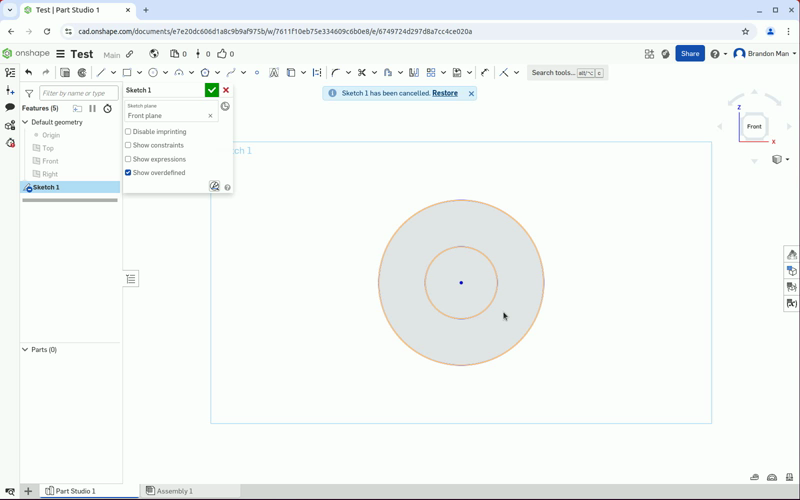
mouse_move(73, 352)
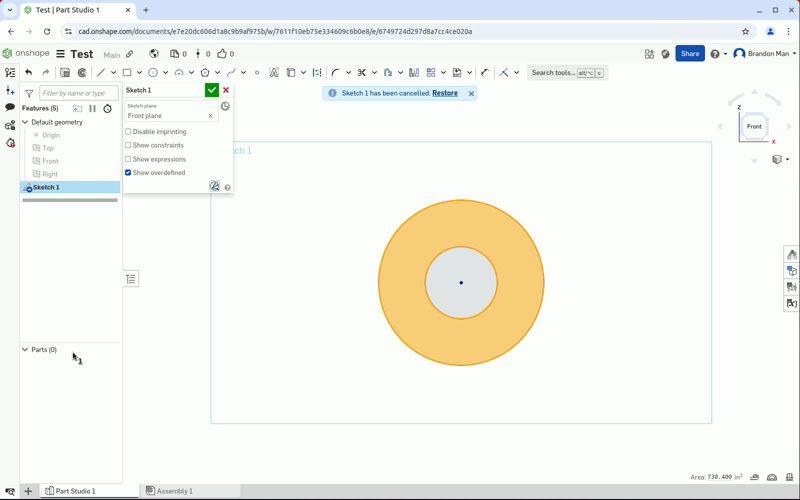
key(shift+y)
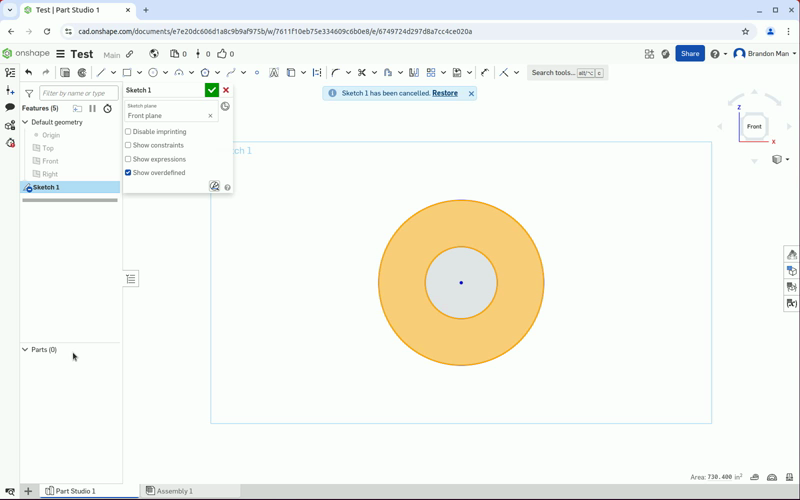
key(shift+e)
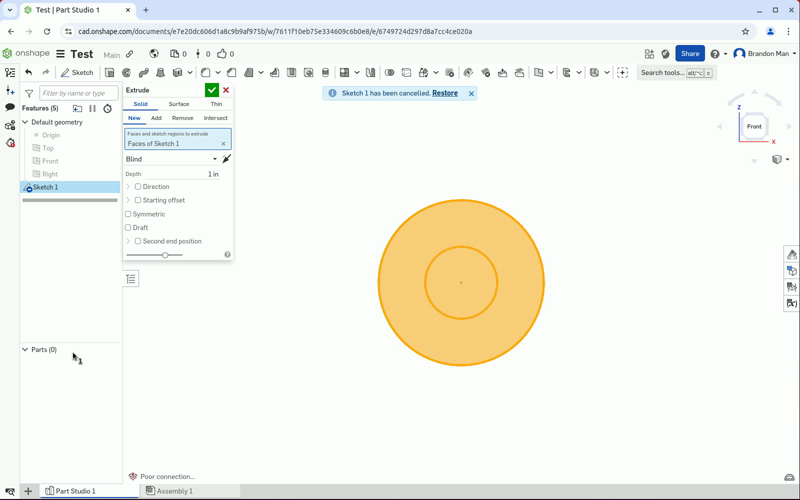
mouse_move(143, 106)
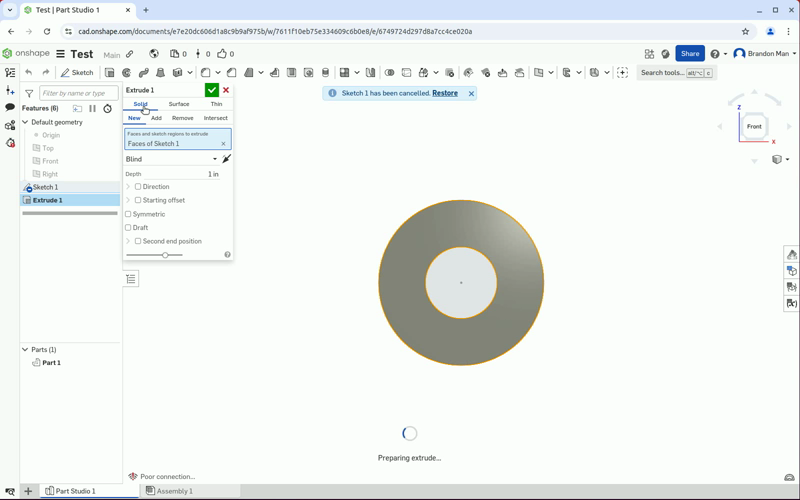
click(143, 106)
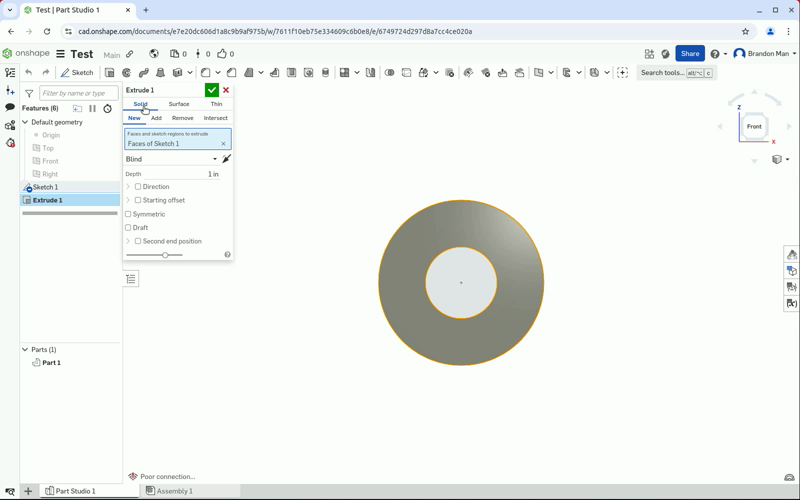
mouse_move(137, 120)
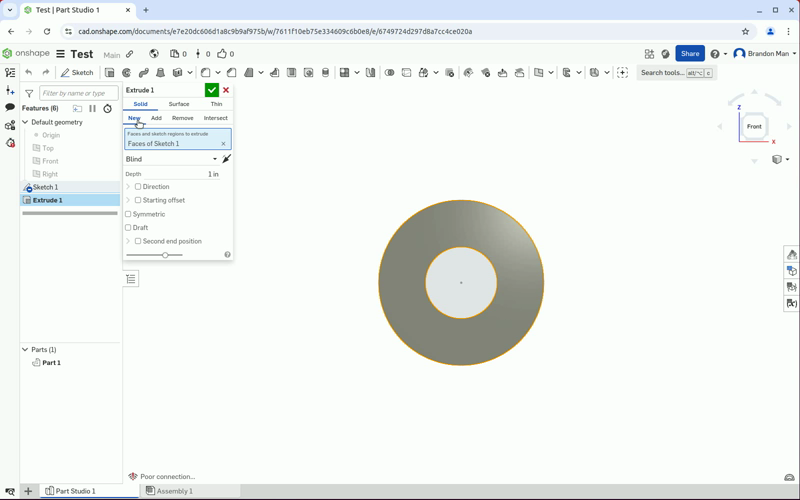
click(137, 120)
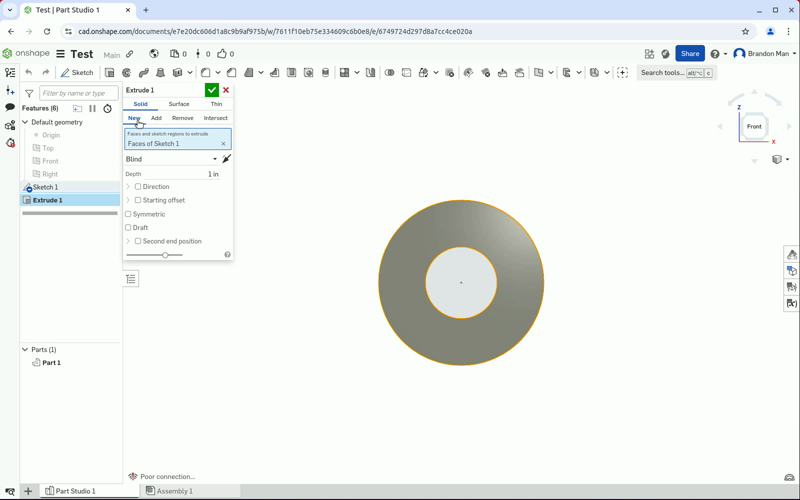
key(tab, 4)
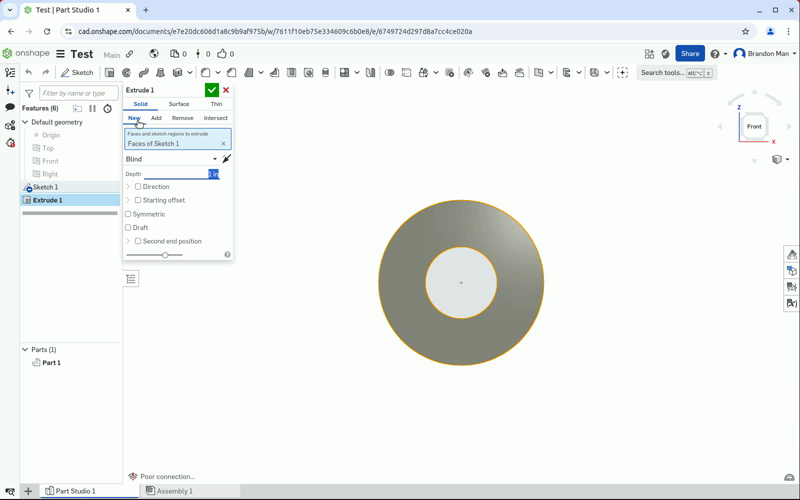
text(2.889)
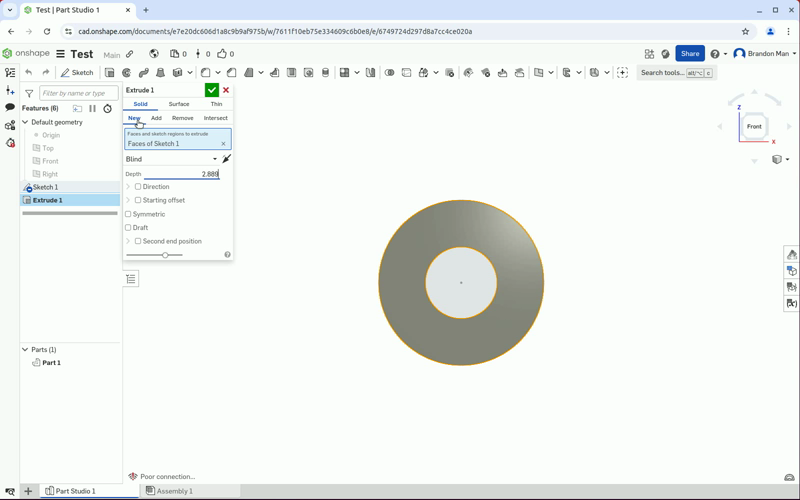
key(enter)
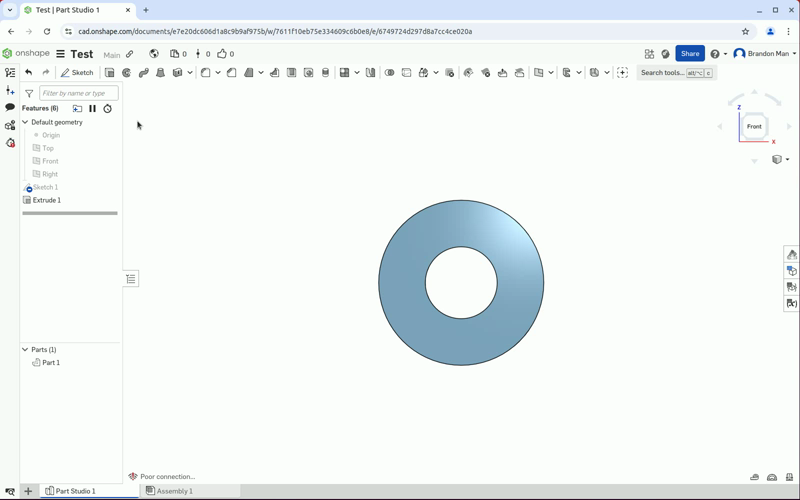
key(shift+h)
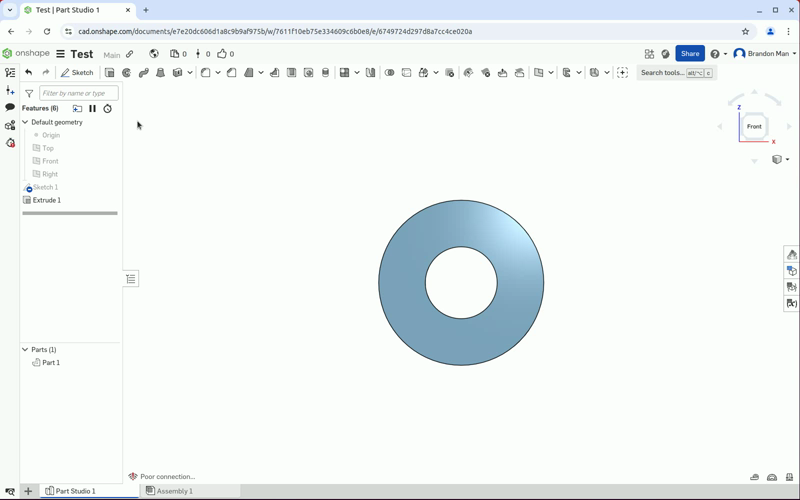
key(shift+h)
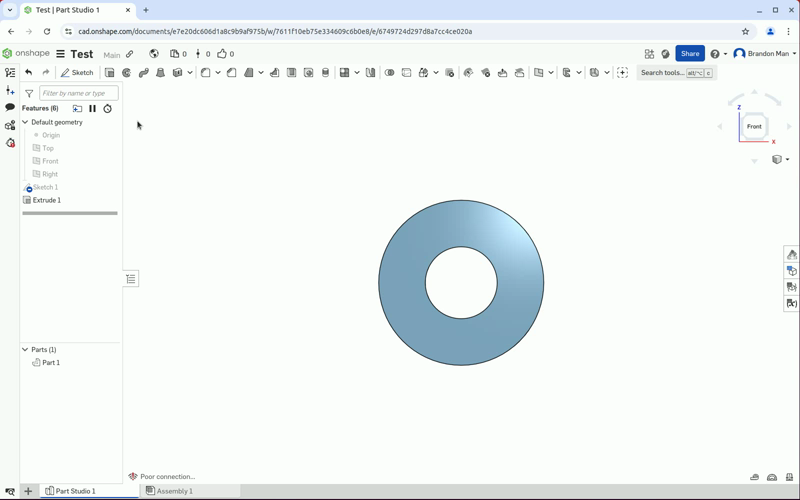
mouse_move(73, 189)
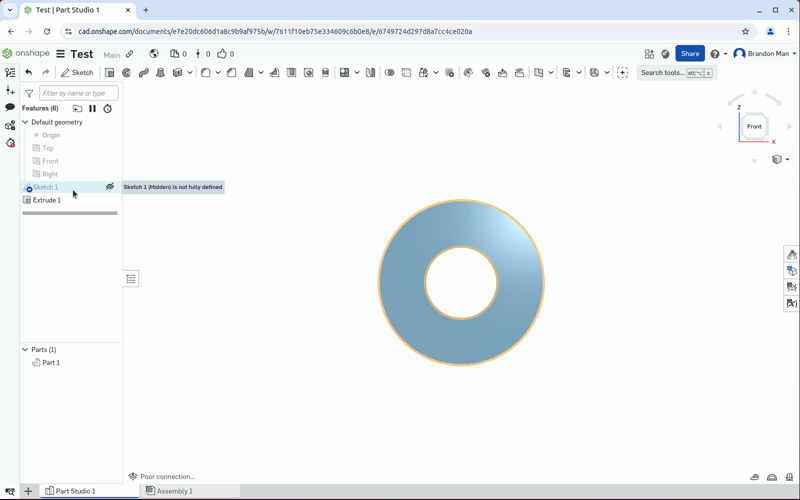
click(73, 189)
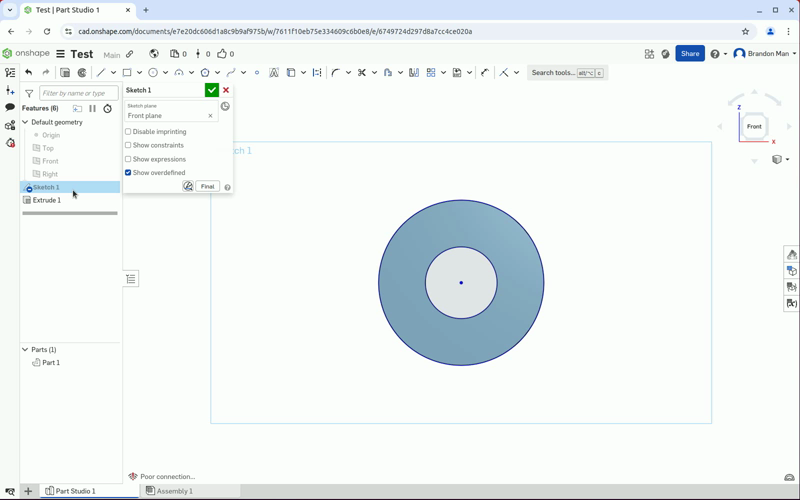
mouse_move(229, 92)
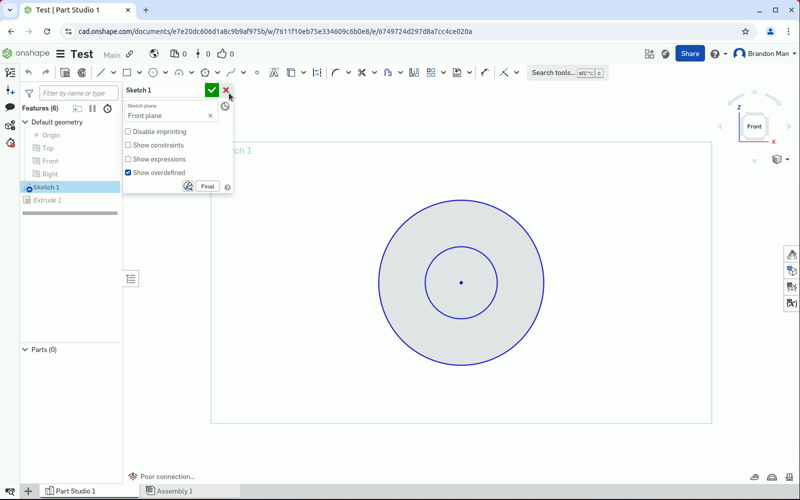
click(229, 92)
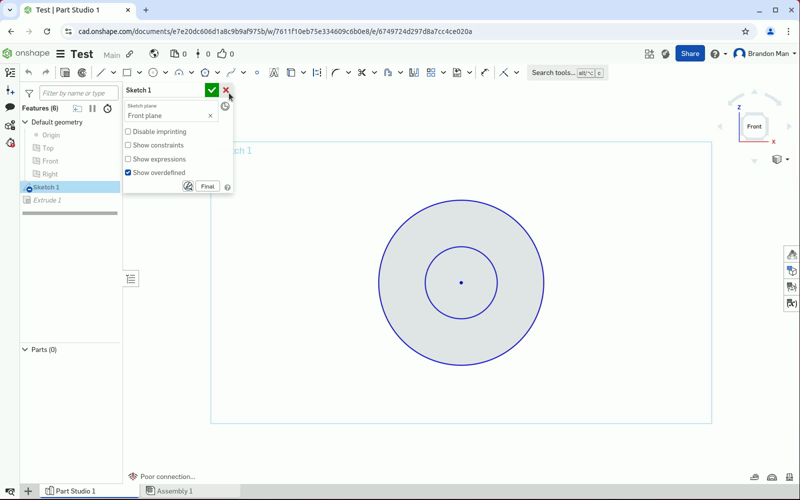
key(shift+s)
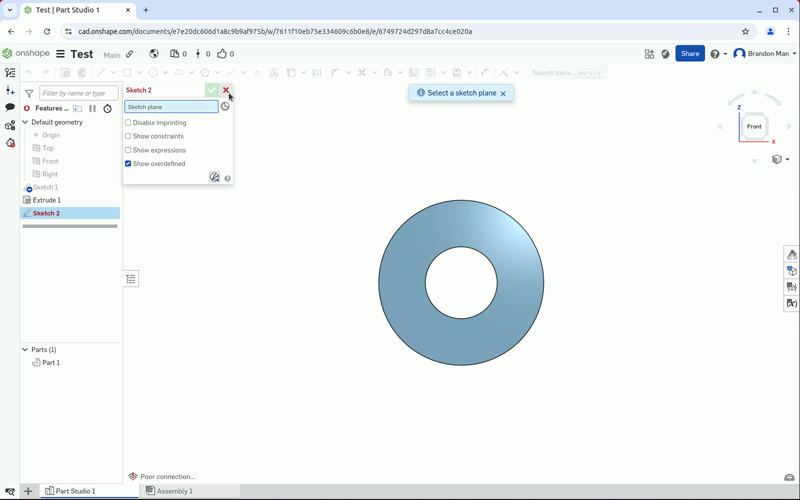
mouse_move(73, 163)
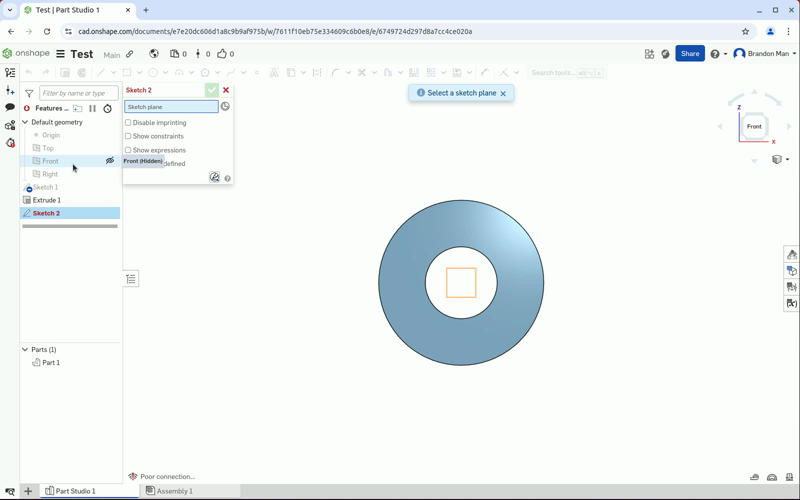
click(73, 163)
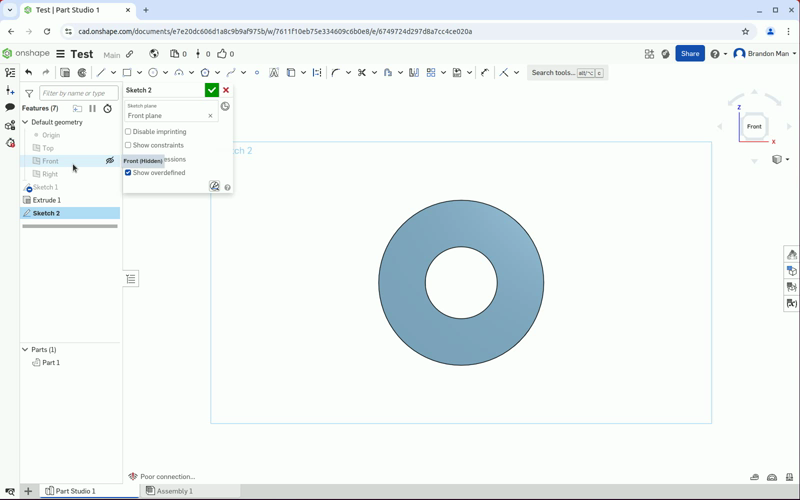
mouse_move(73, 352)
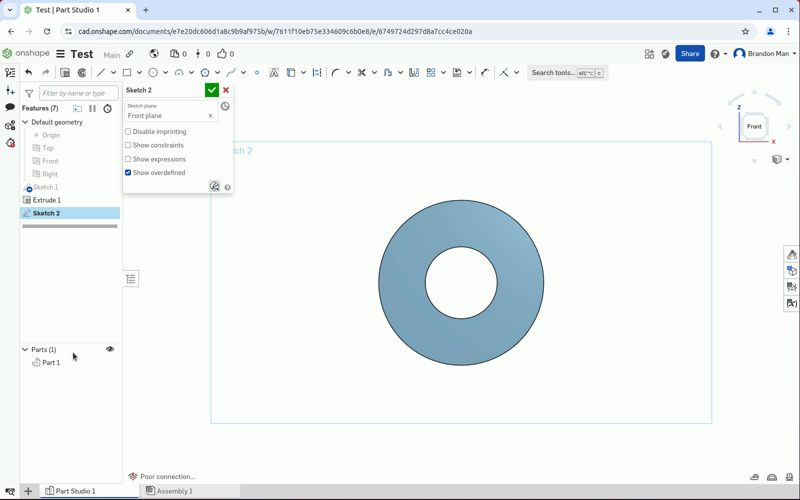
key(y)
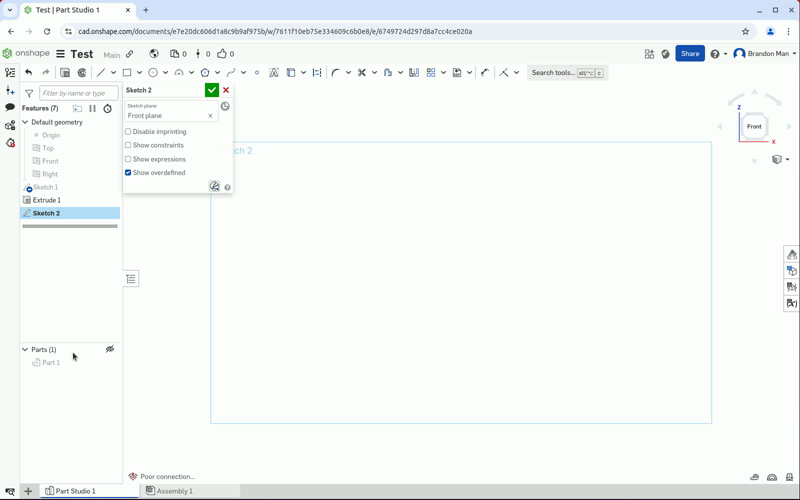
key(c)
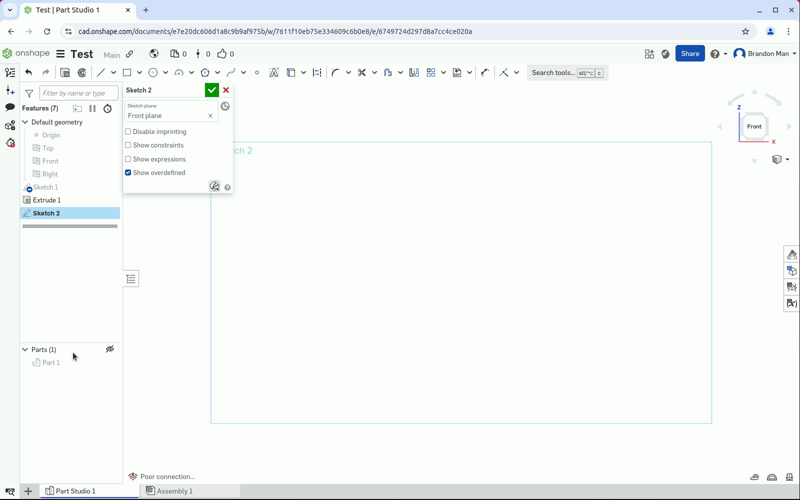
key_down(shift)
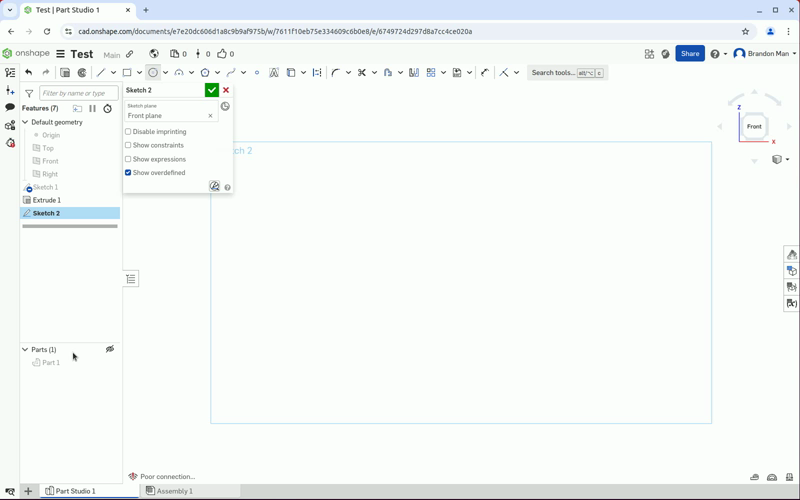
mouse_move(461, 282)
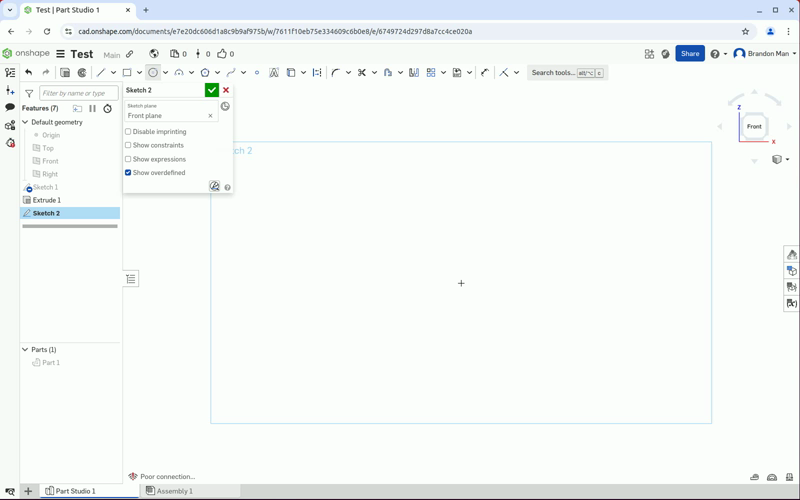
click(461, 282)
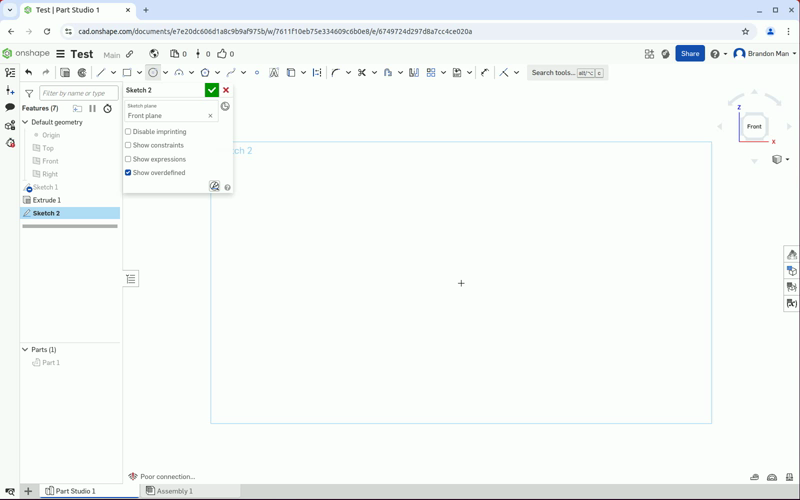
key_up(shift)
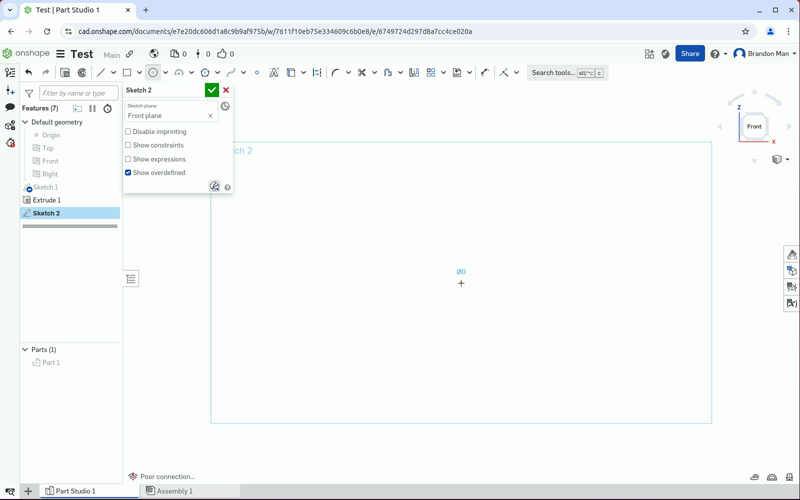
mouse_move(574, 282)
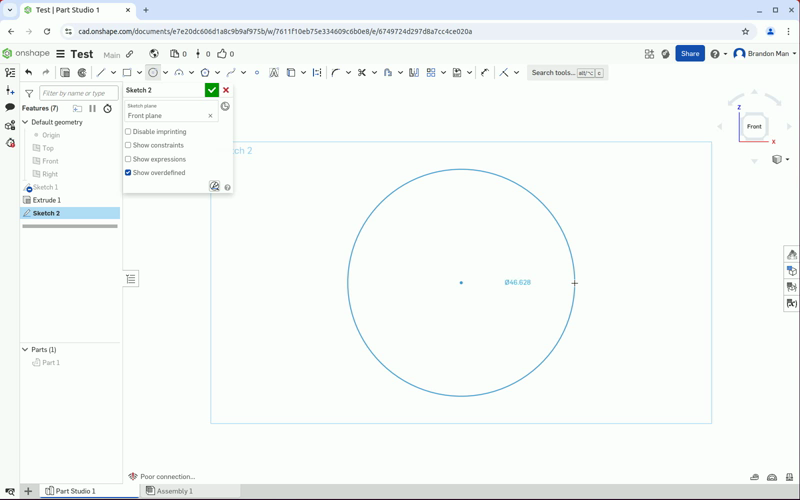
click(574, 282)
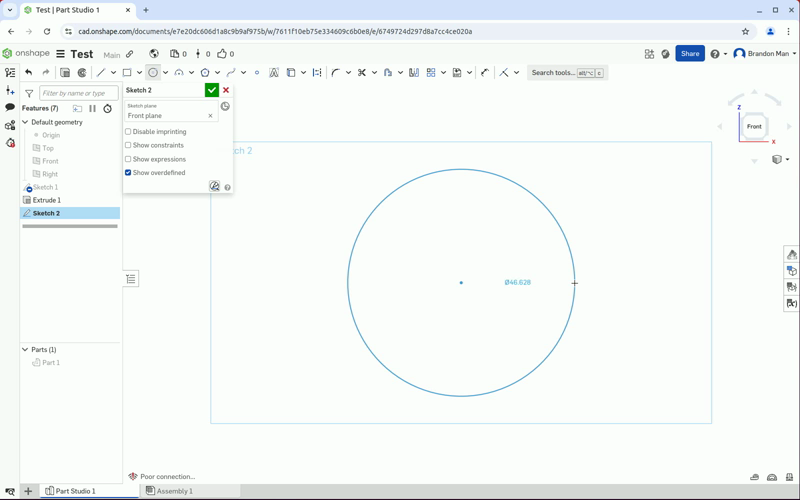
key(esc)
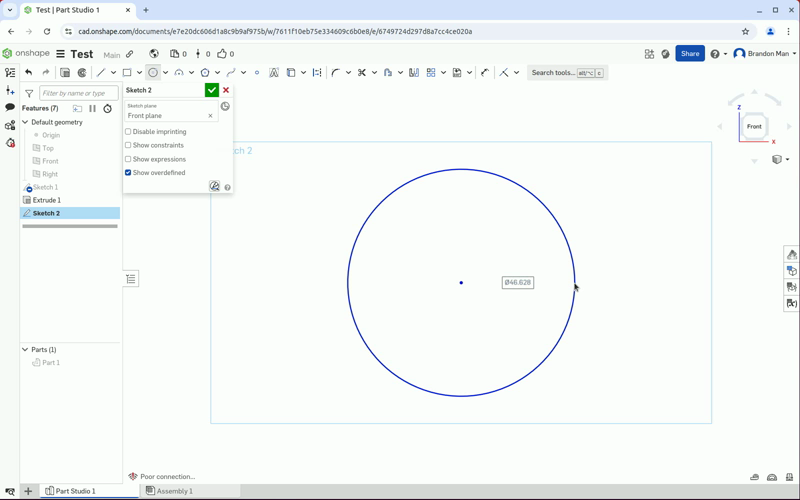
key(c)
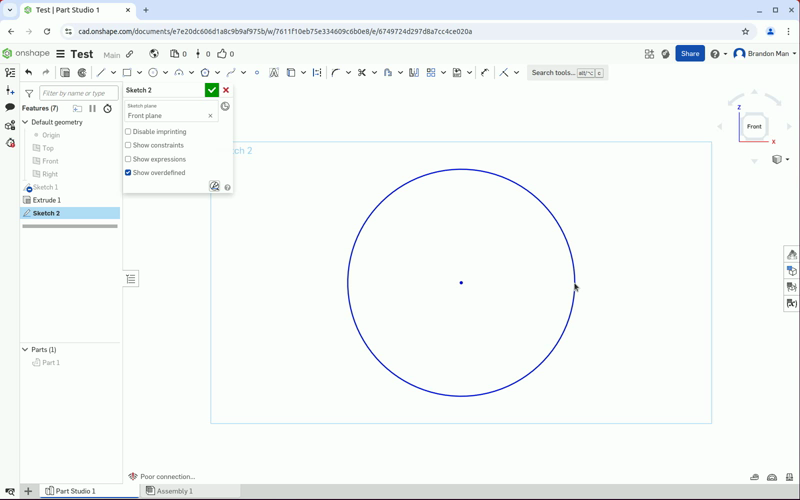
key_down(shift)
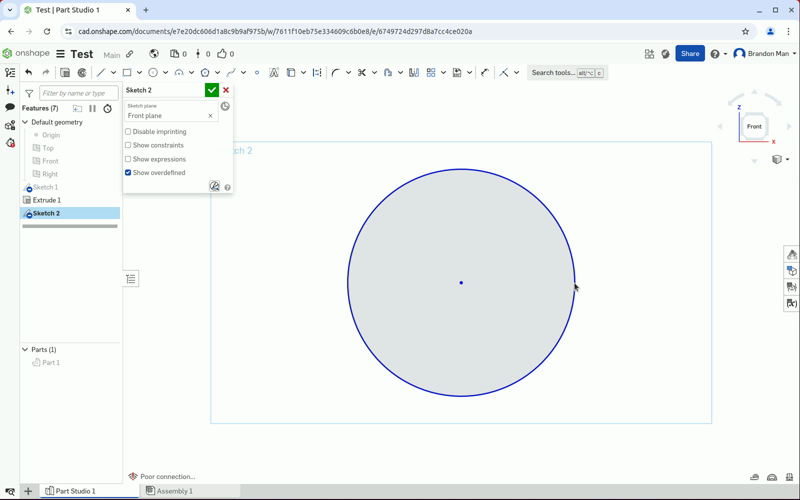
mouse_move(461, 282)
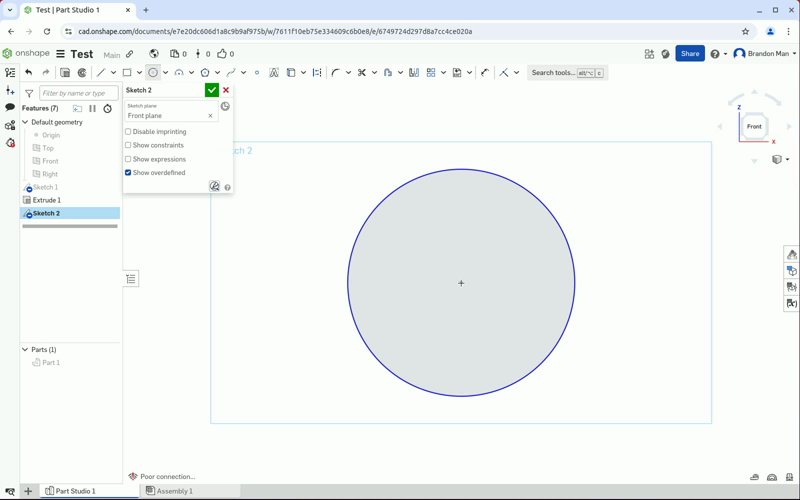
click(461, 282)
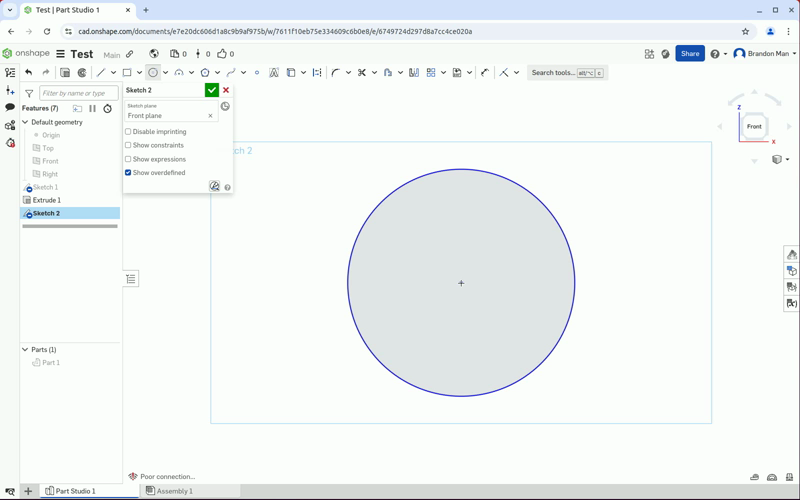
key_up(shift)
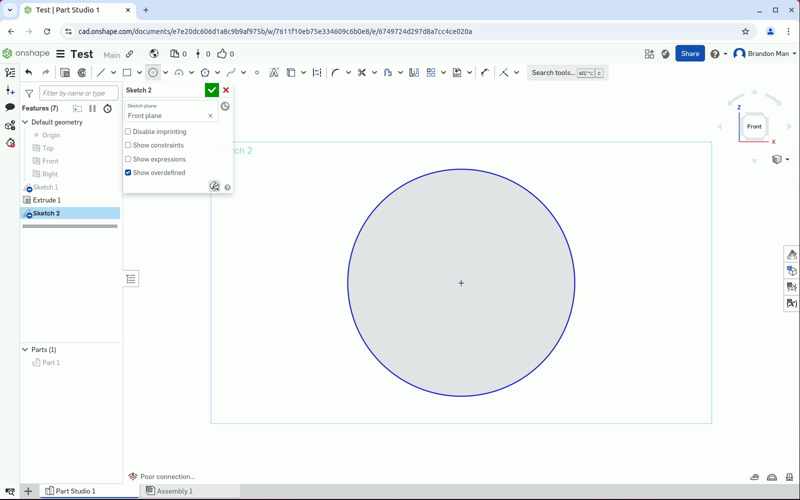
mouse_move(506, 282)
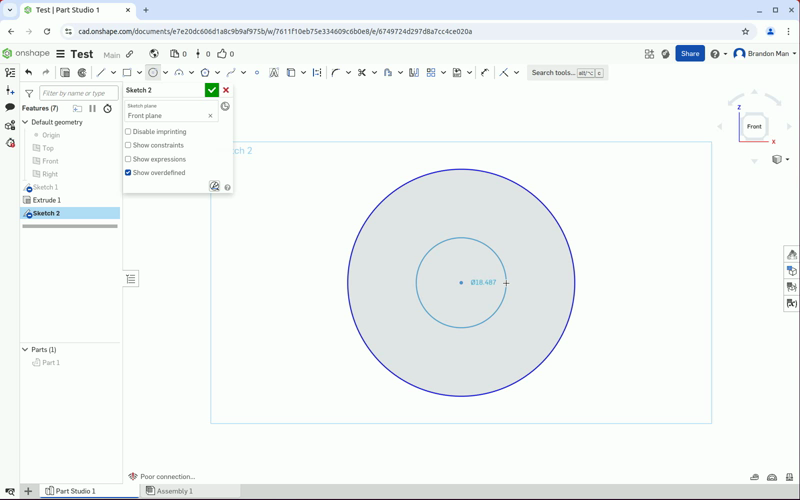
click(506, 282)
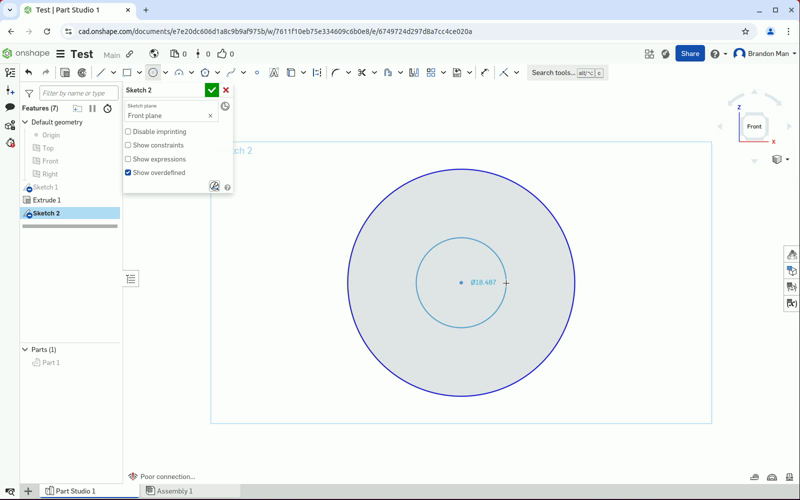
key(esc)
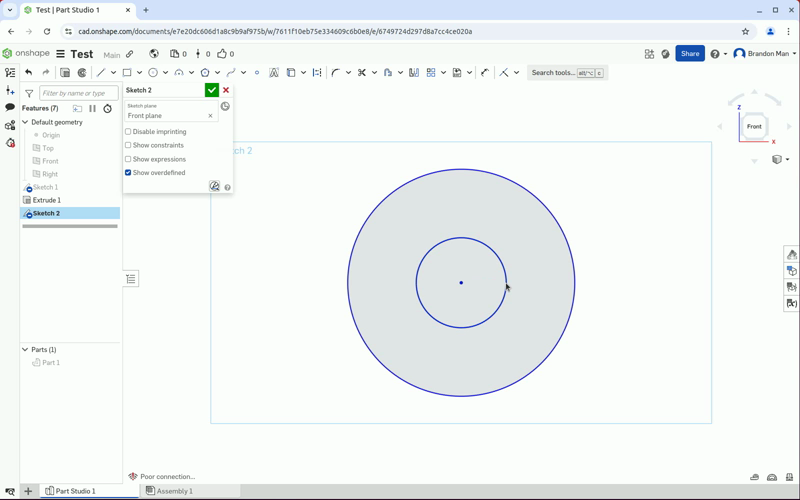
mouse_move(477, 359)
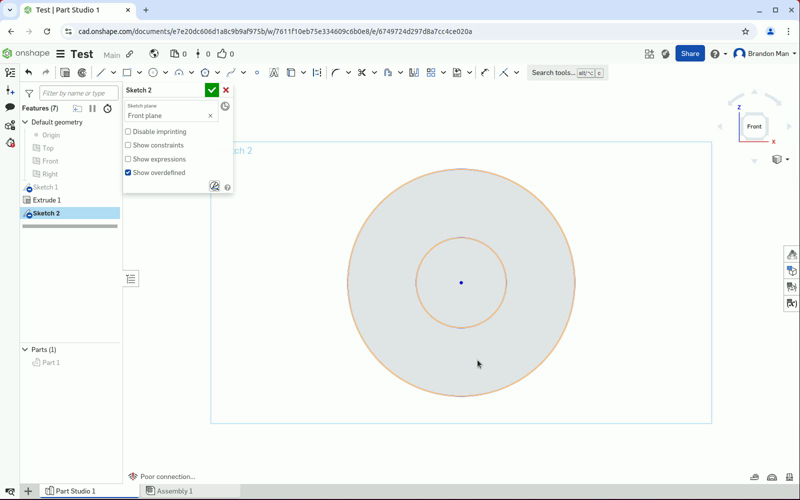
click(477, 359)
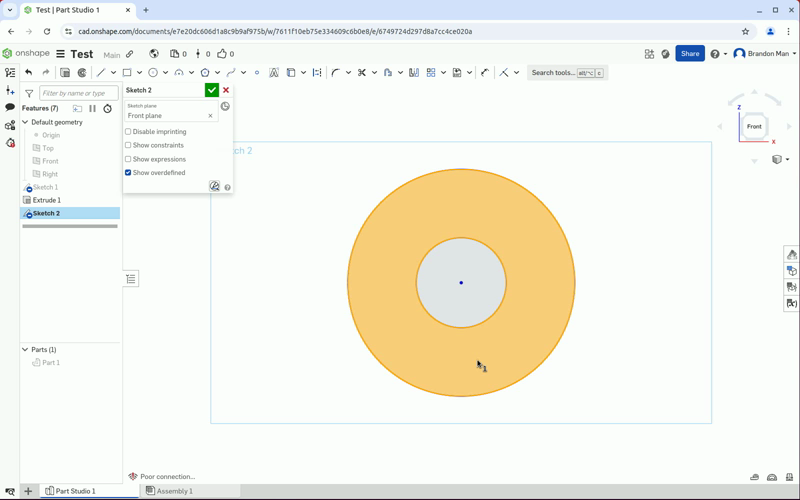
mouse_move(73, 352)
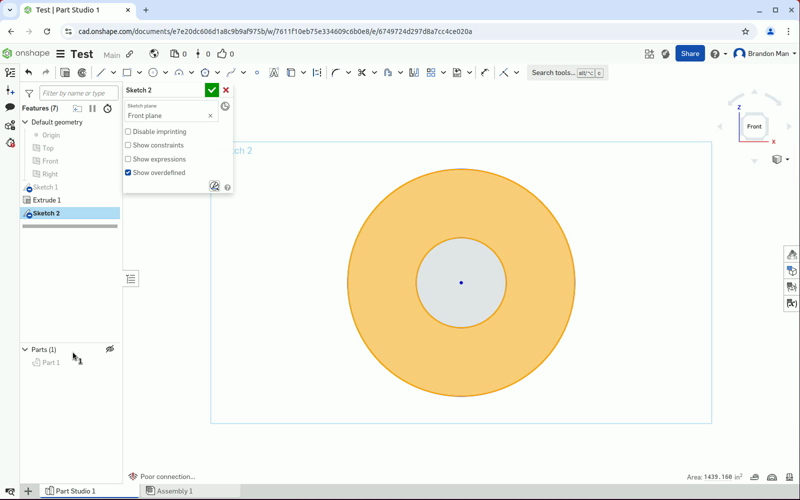
key(shift+y)
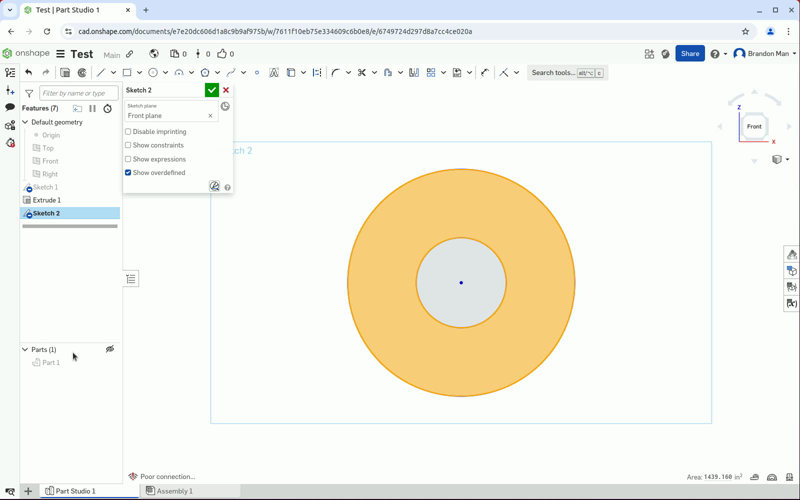
key(shift+e)
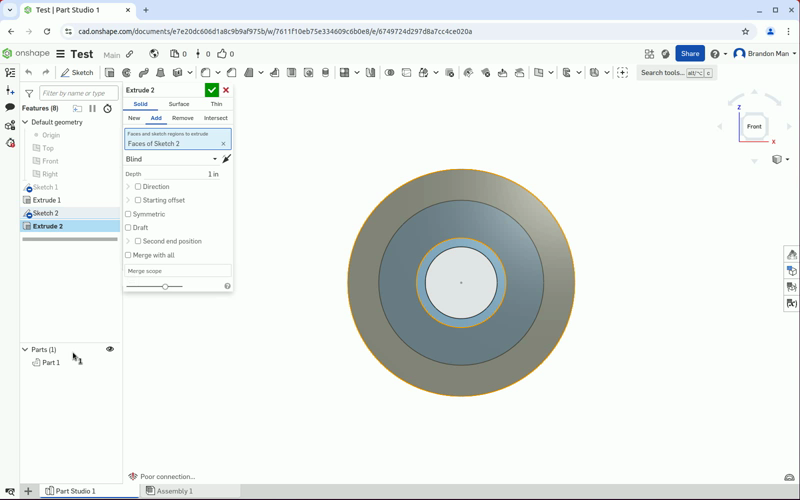
mouse_move(143, 106)
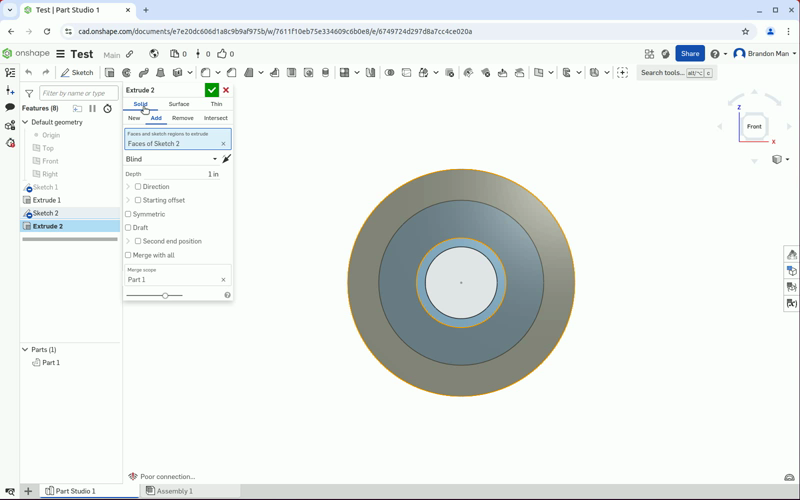
click(143, 106)
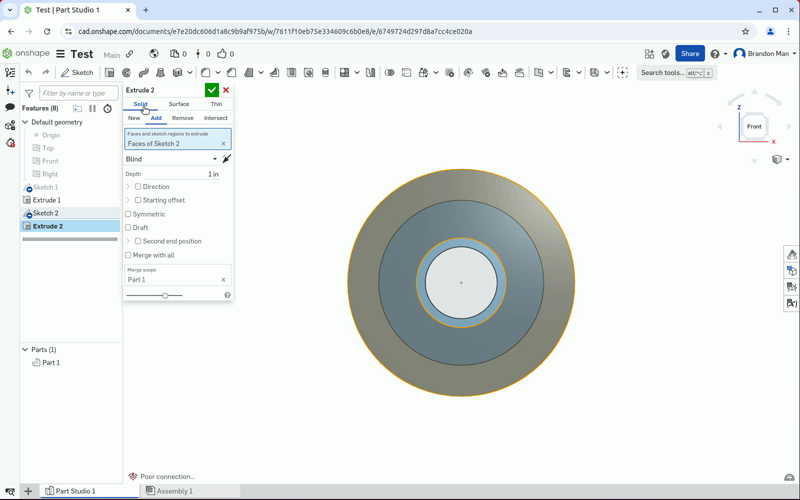
mouse_move(137, 120)
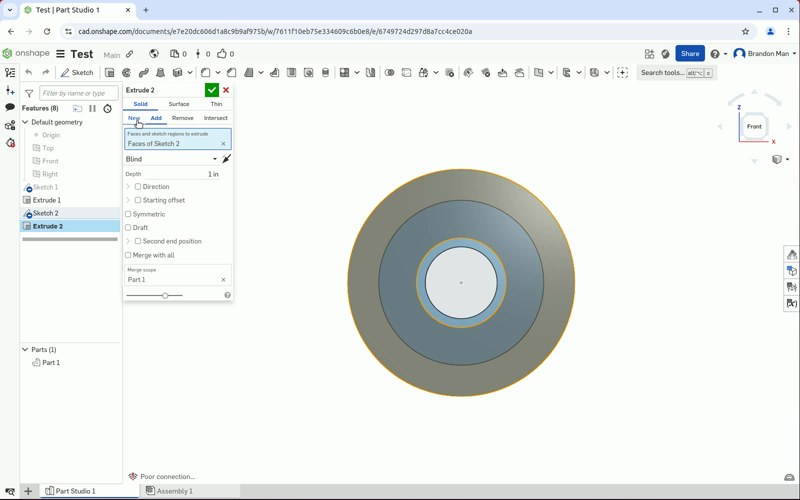
click(137, 120)
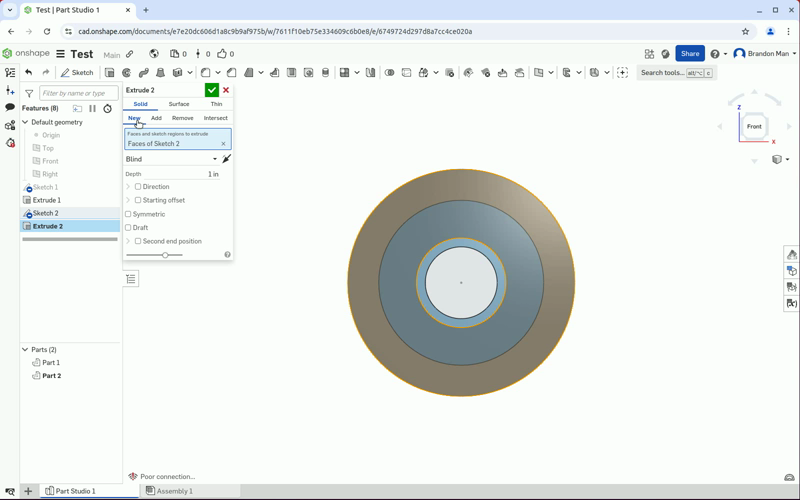
key(tab, 4)
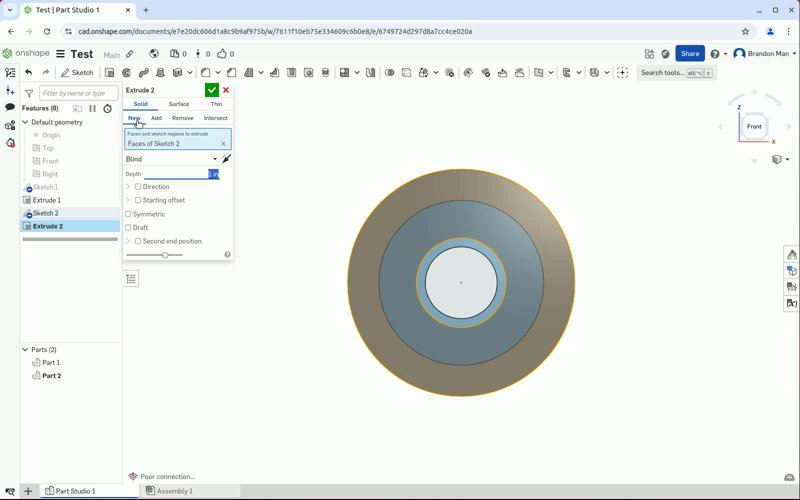
text(3.611)
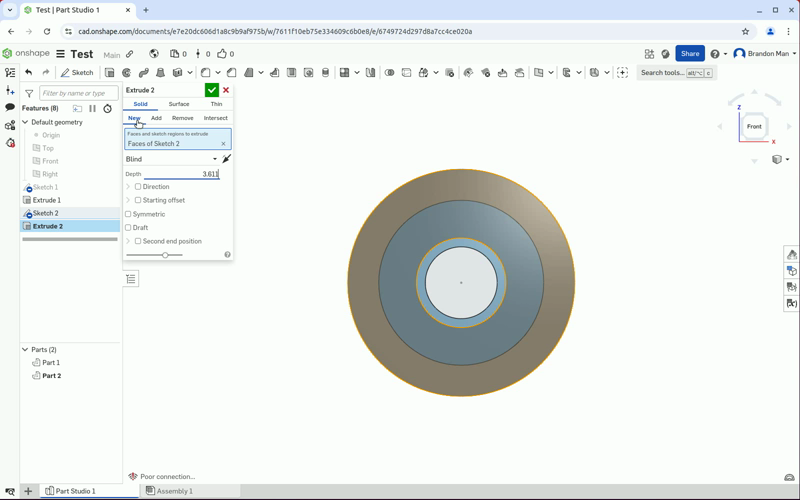
key(enter)
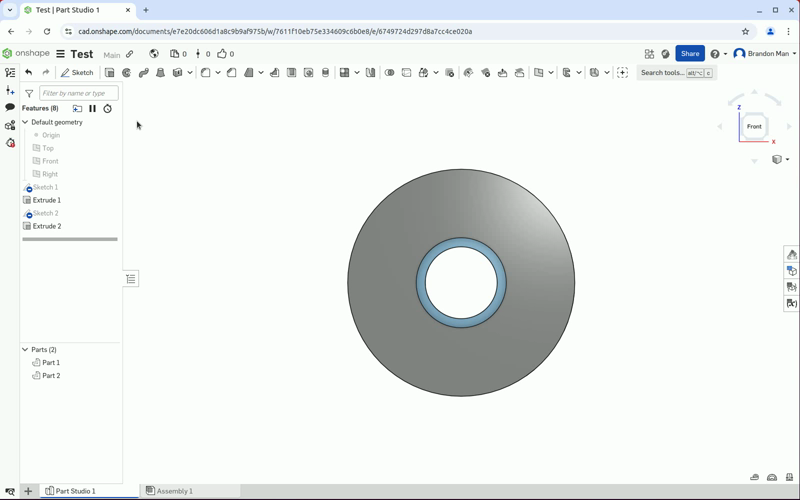
key(shift+h)
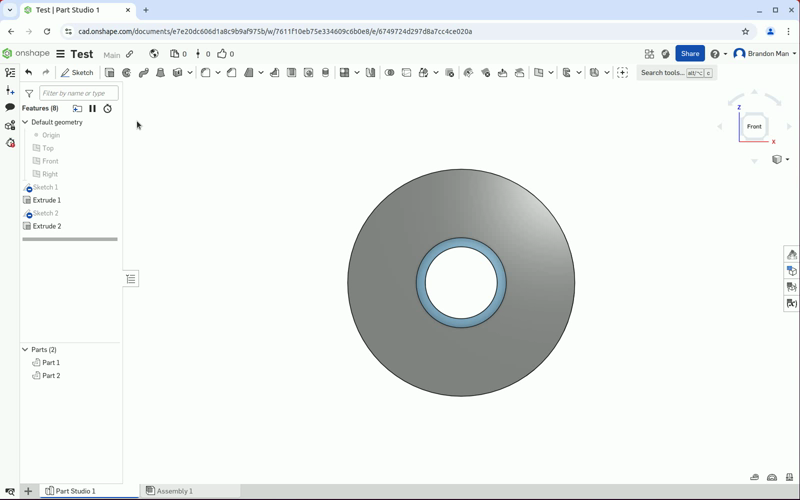
key(shift+h)
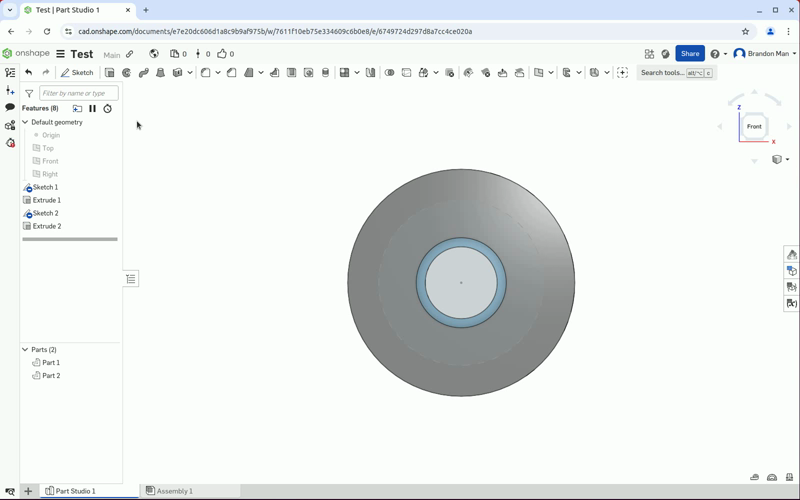
key(shift+7)
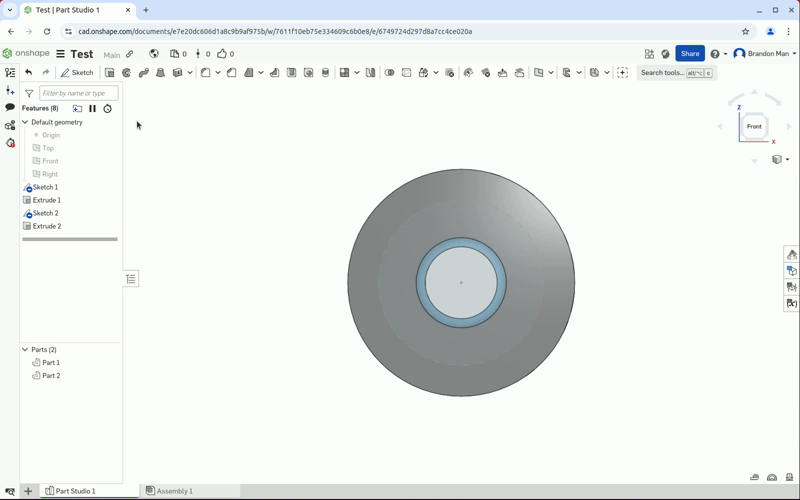
key(left, 2)
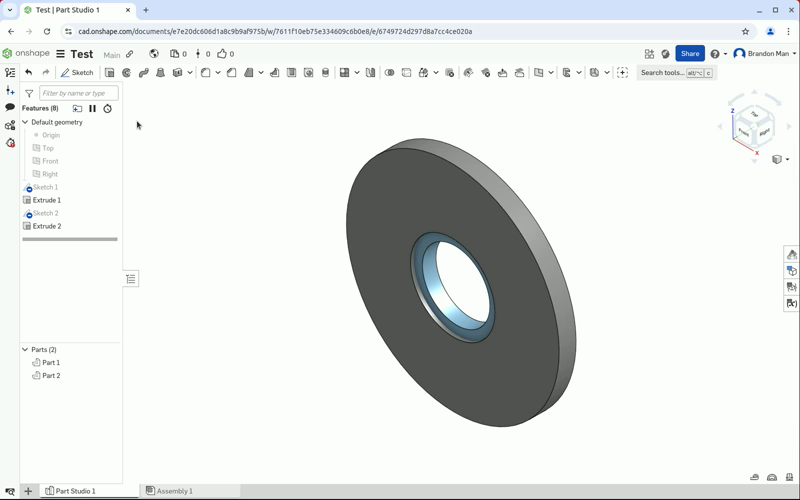
key(down, 2)
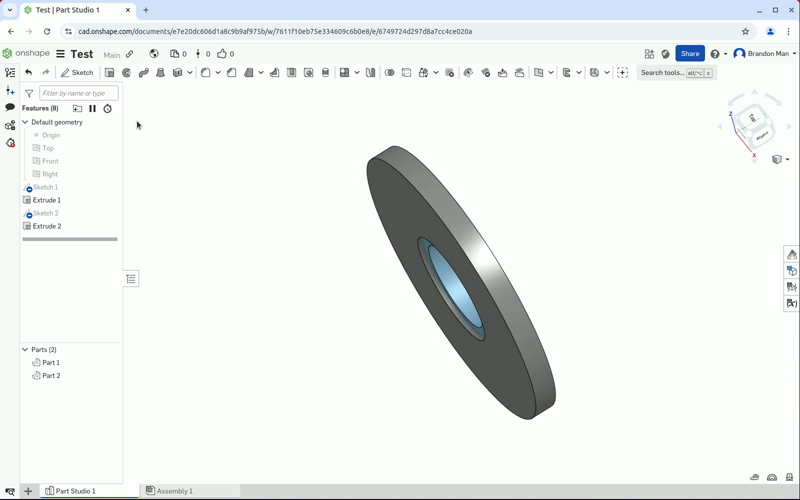
key(up, 2)
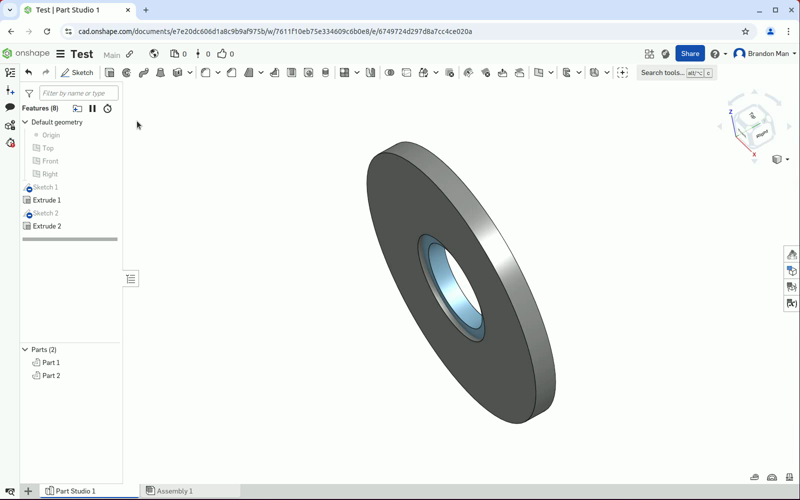
key(right, 2)
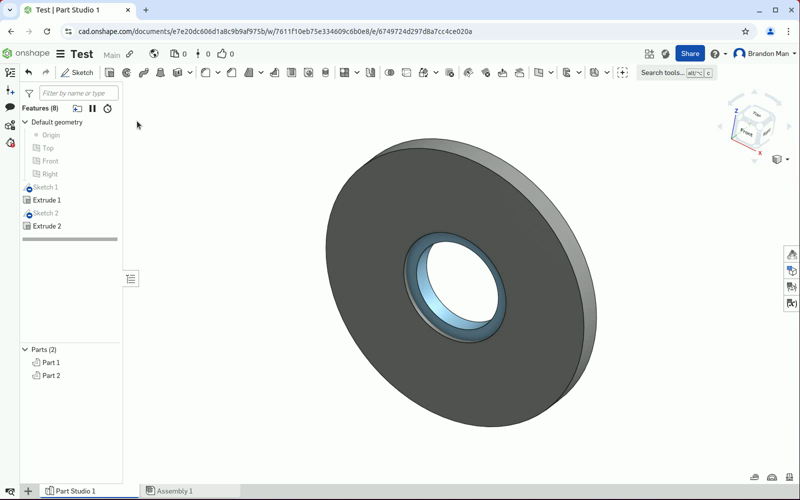
mouse_move(73, 189)
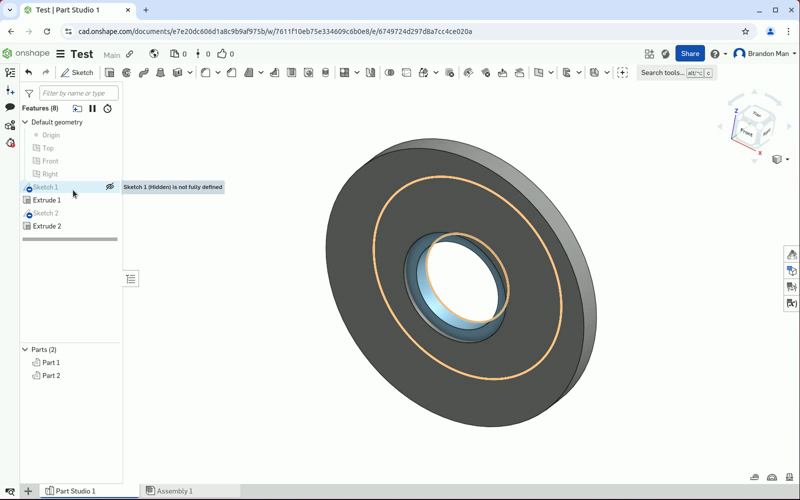
click(73, 189)